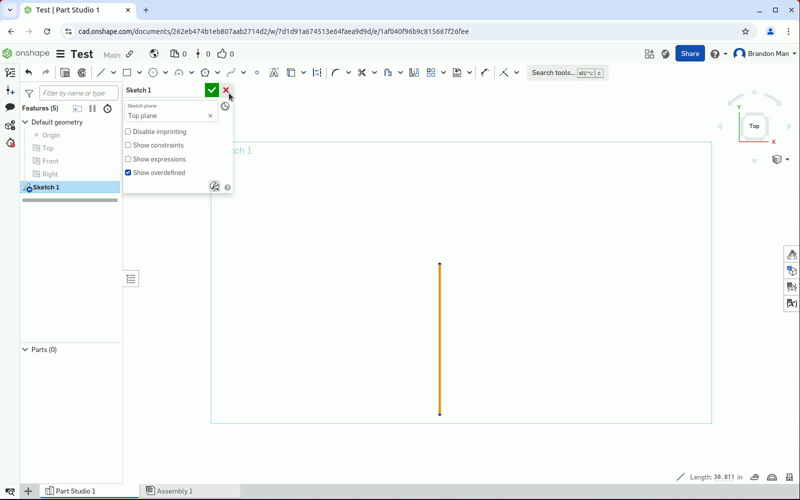
key(shift+h)
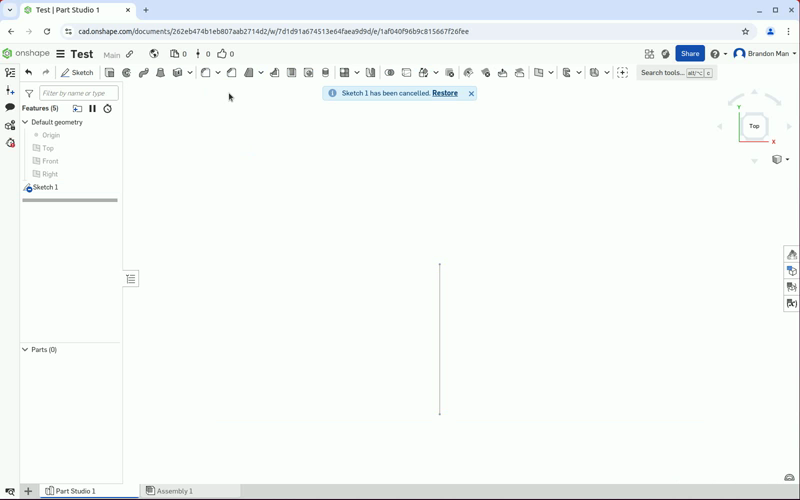
key(shift+s)
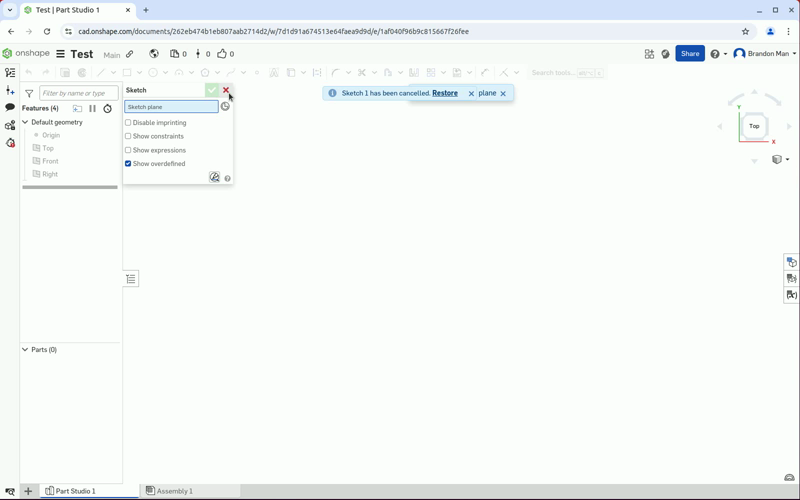
mouse_move(73, 150)
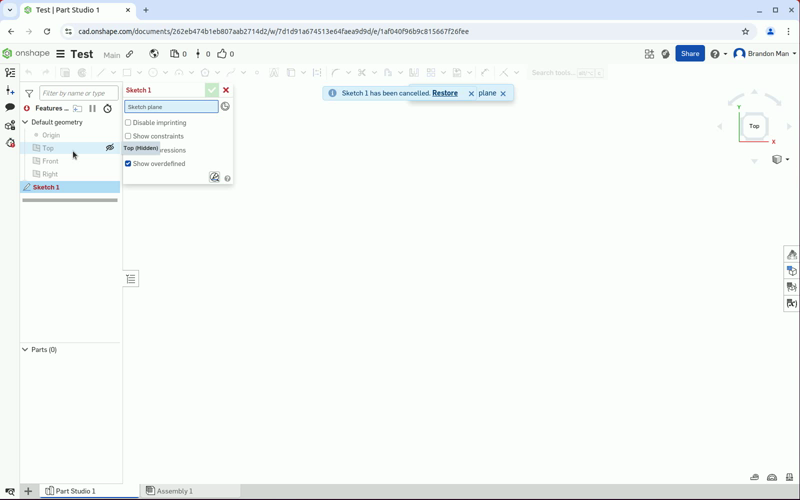
click(73, 150)
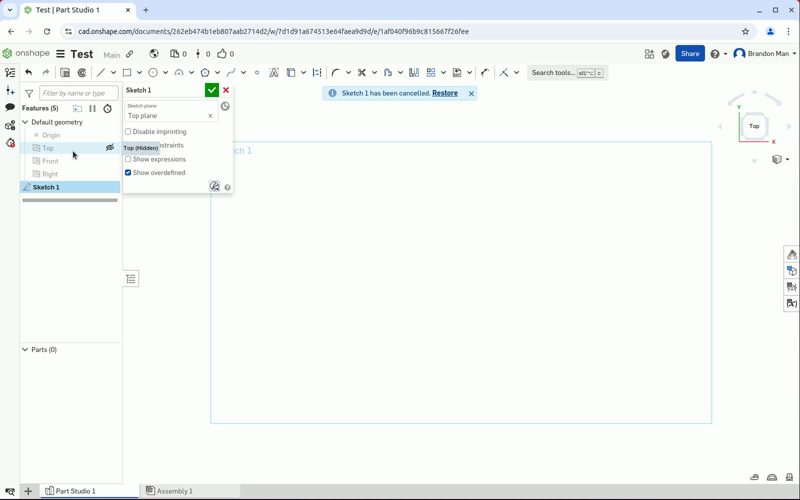
mouse_move(73, 352)
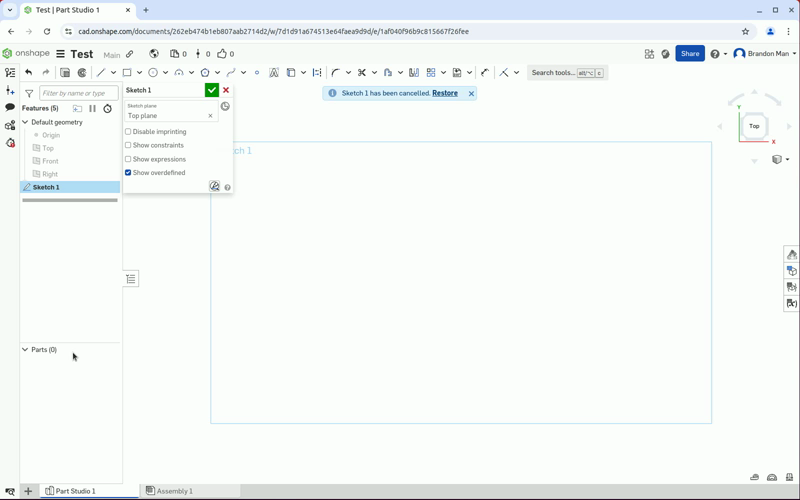
key(y)
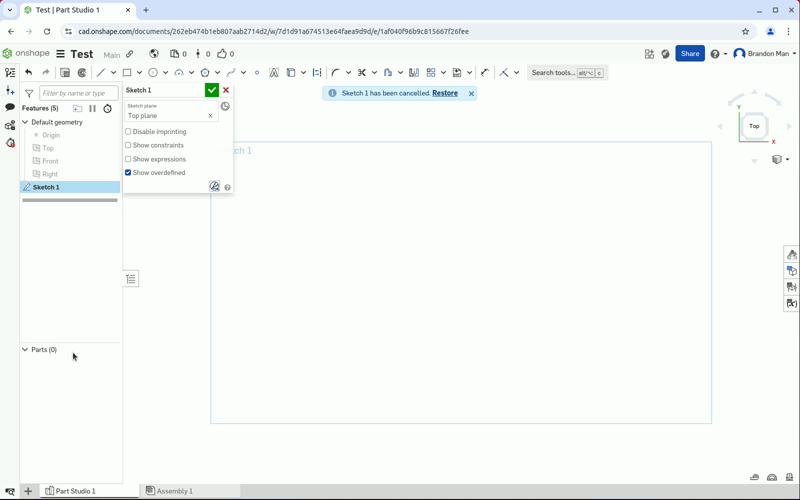
key(l)
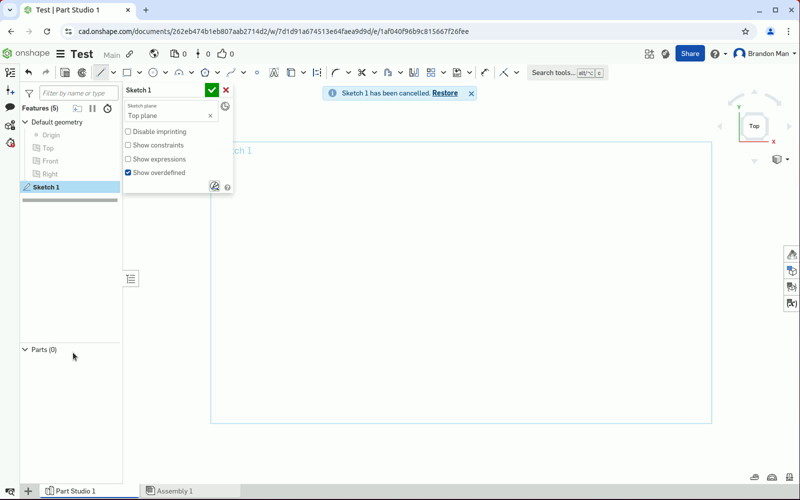
key_down(shift)
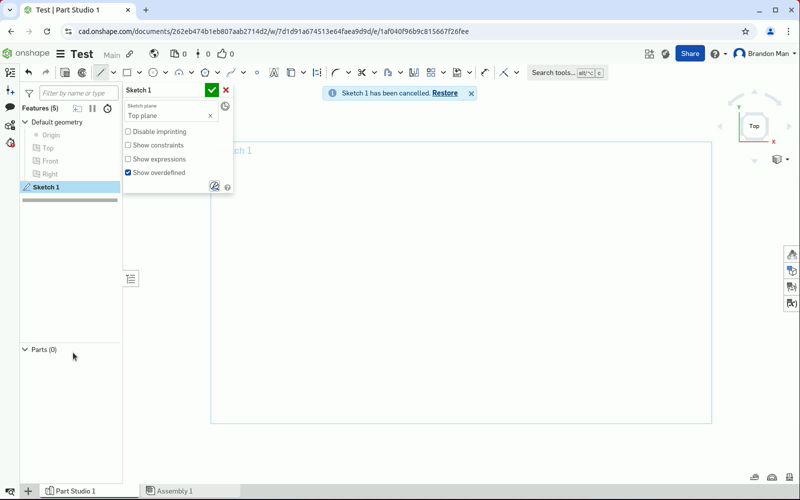
mouse_move(398, 305)
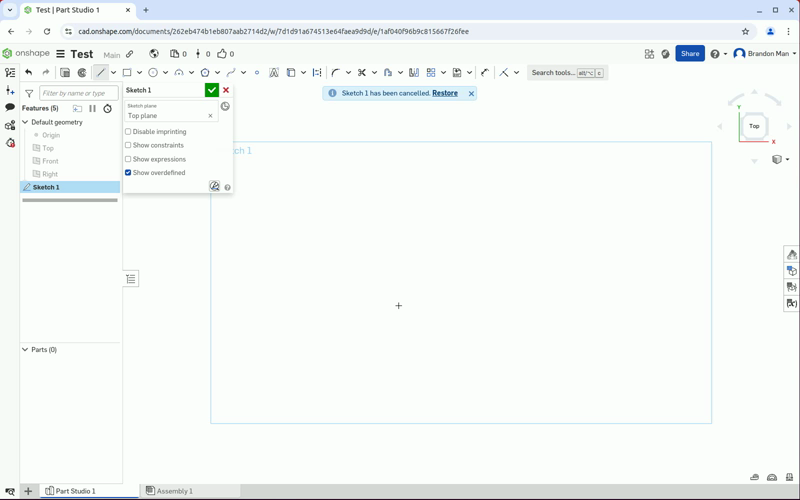
click(398, 305)
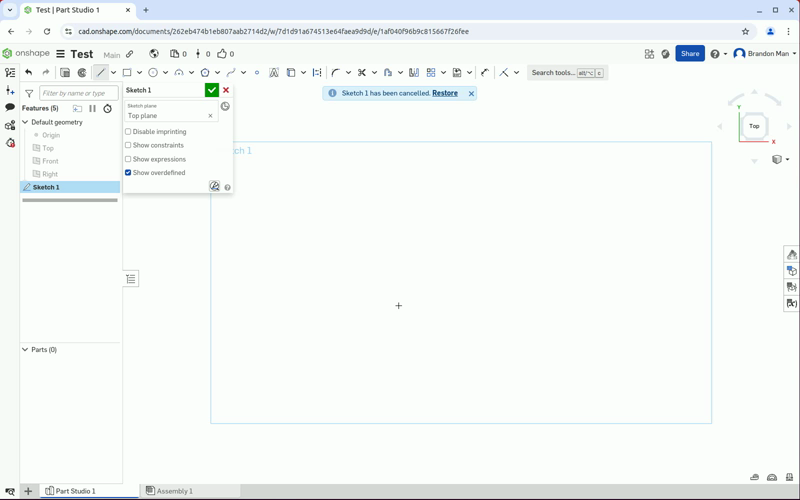
key_up(shift)
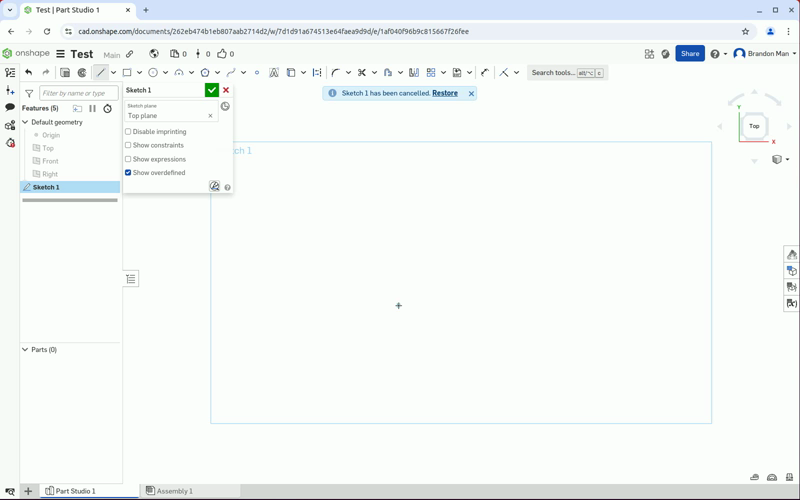
key_down(shift)
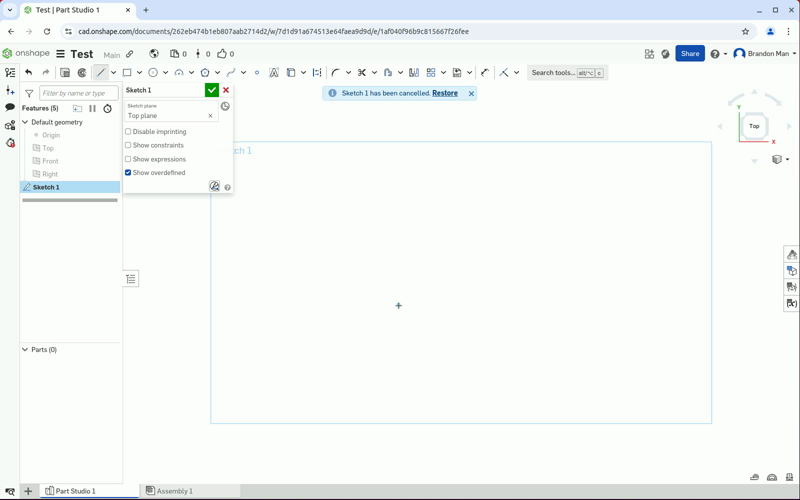
mouse_move(522, 305)
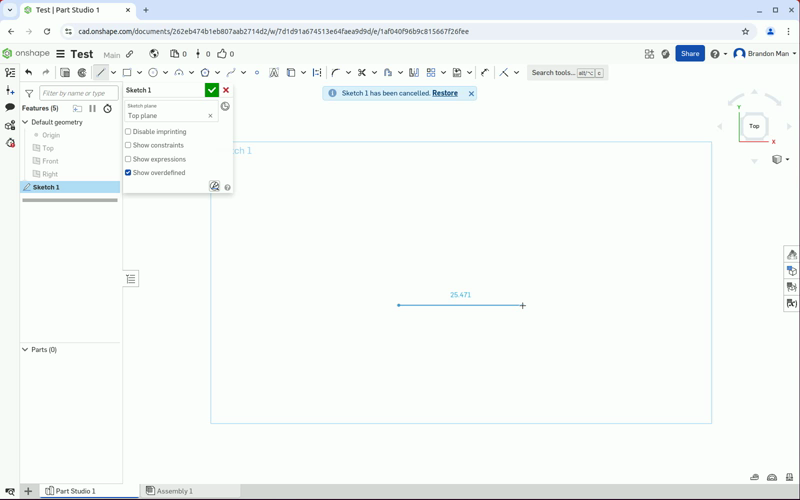
click(522, 305)
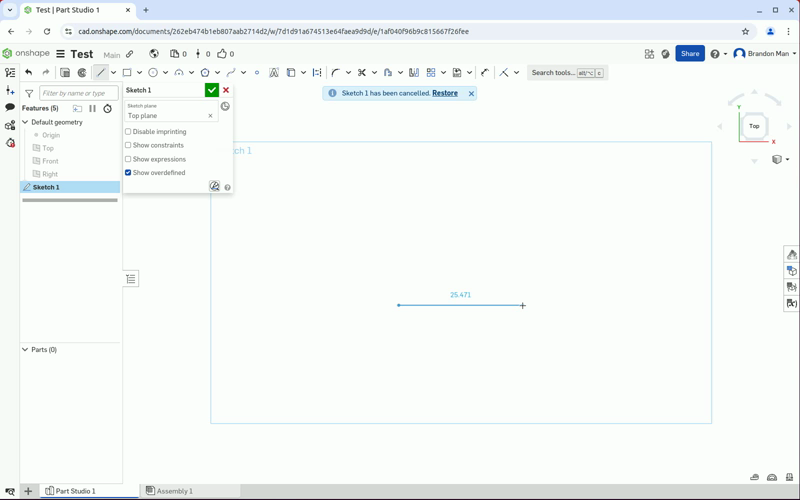
key_up(shift)
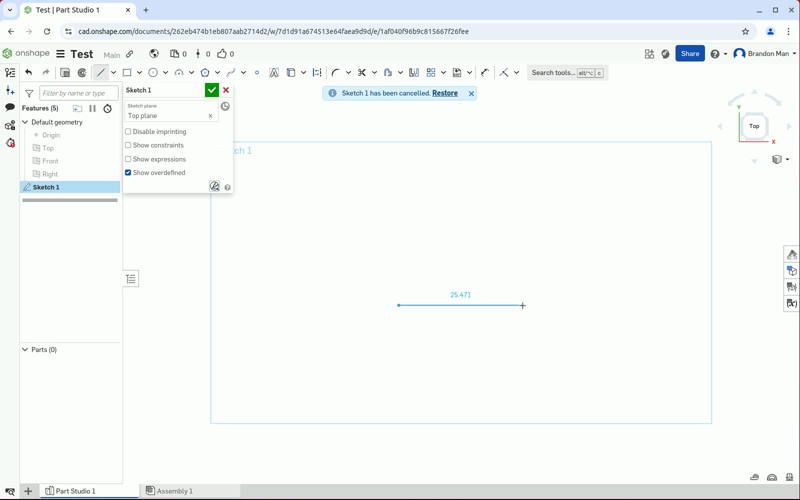
key_down(shift)
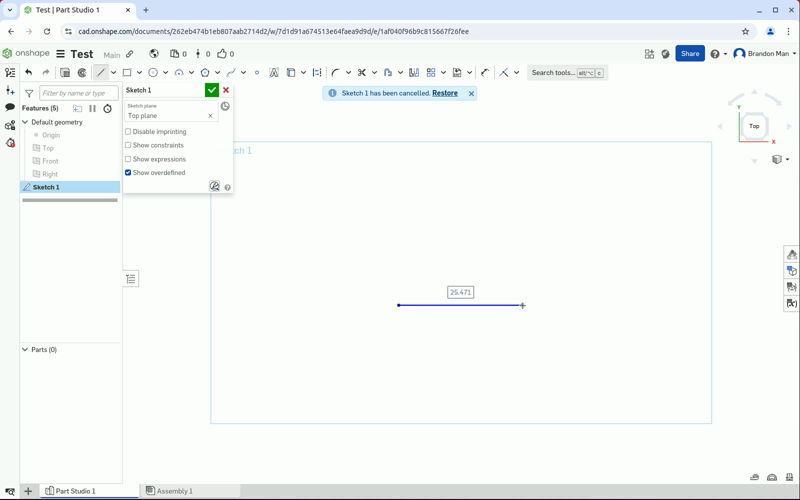
mouse_move(552, 305)
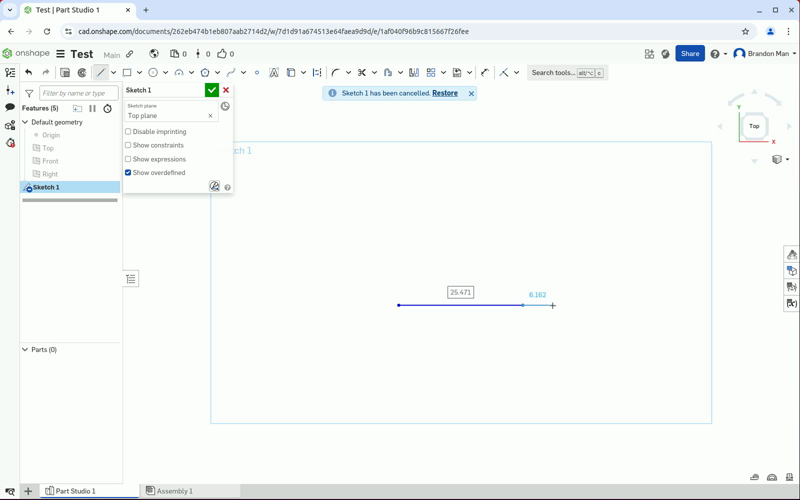
mouse_move(522, 259)
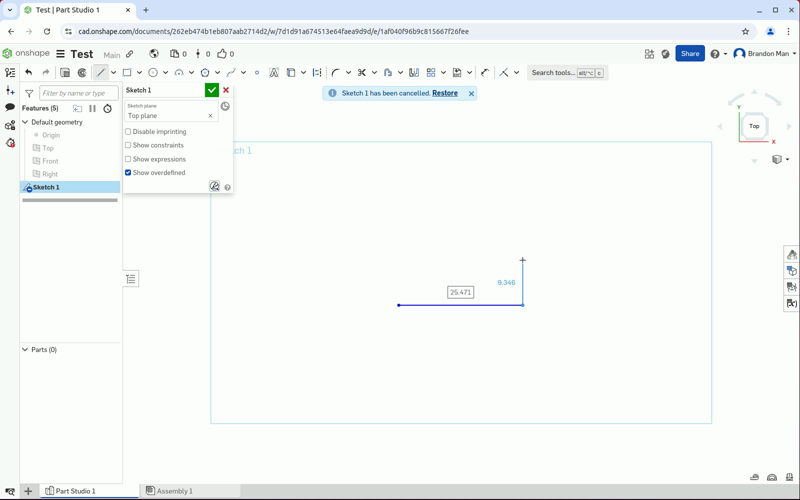
click(522, 259)
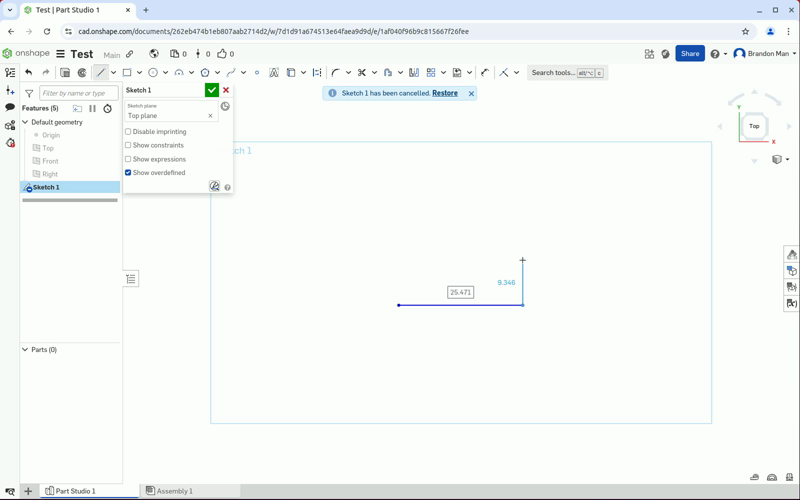
key_up(shift)
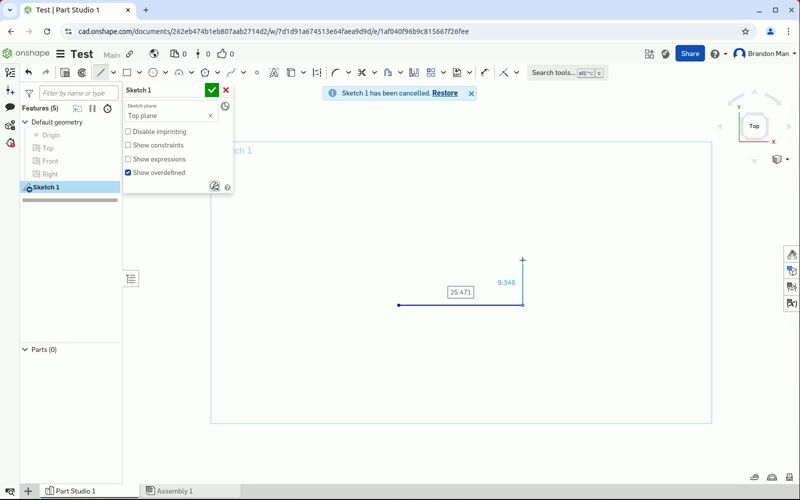
key_down(shift)
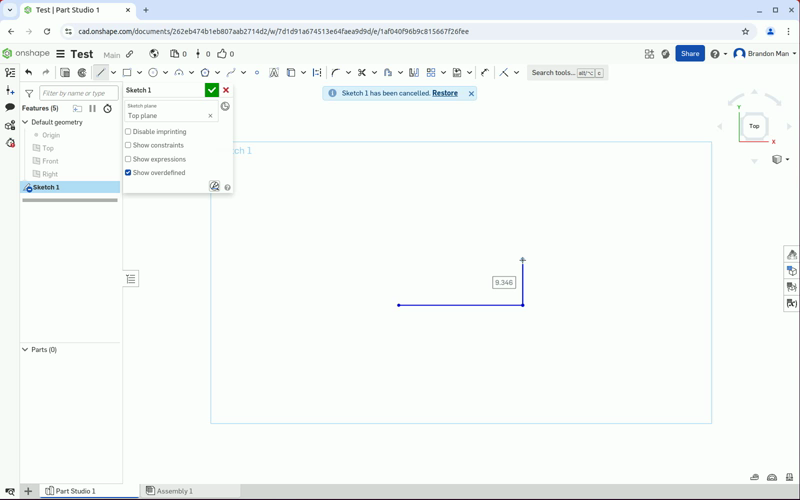
mouse_move(398, 259)
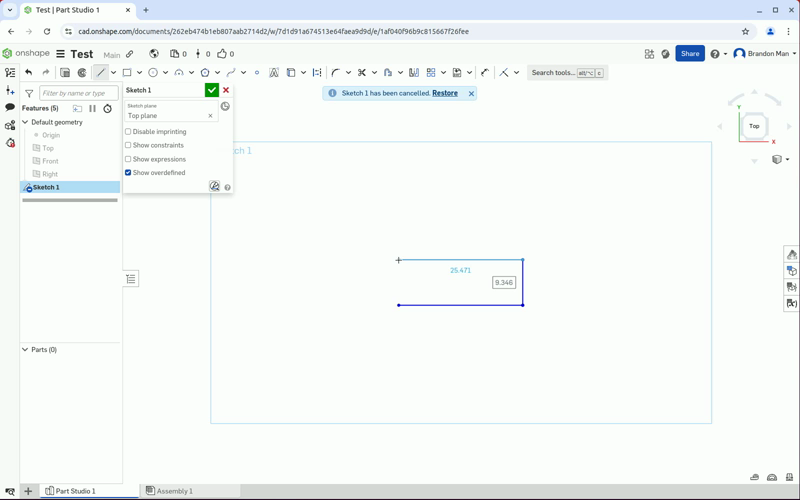
click(398, 259)
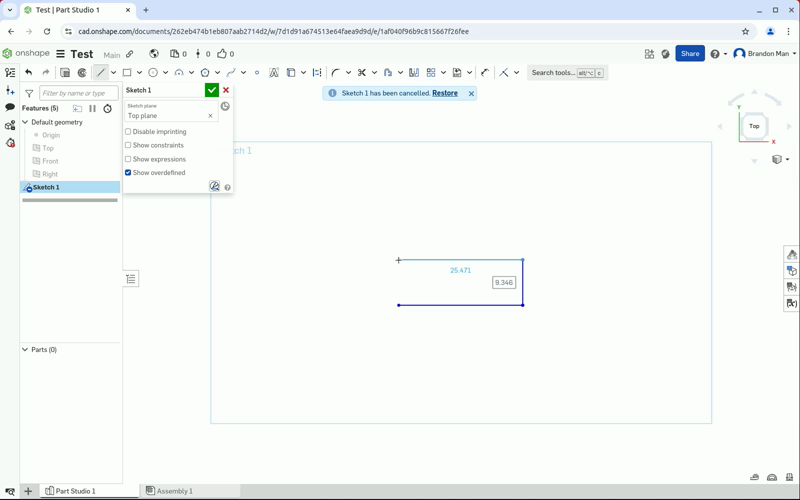
key_up(shift)
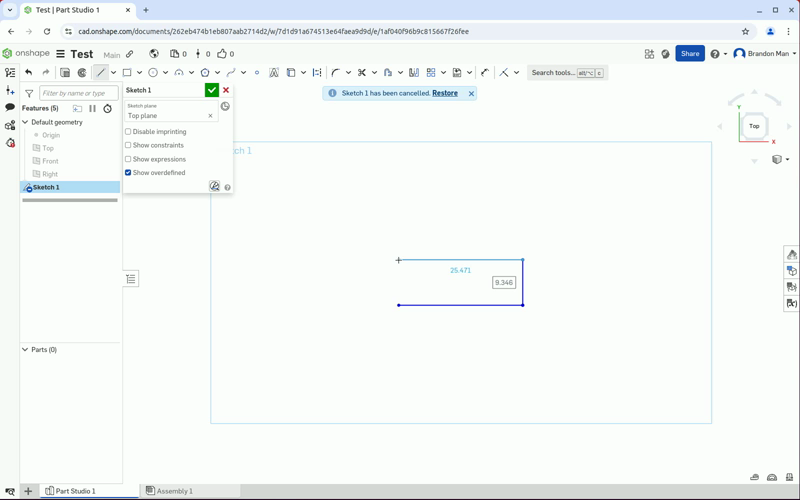
mouse_move(428, 259)
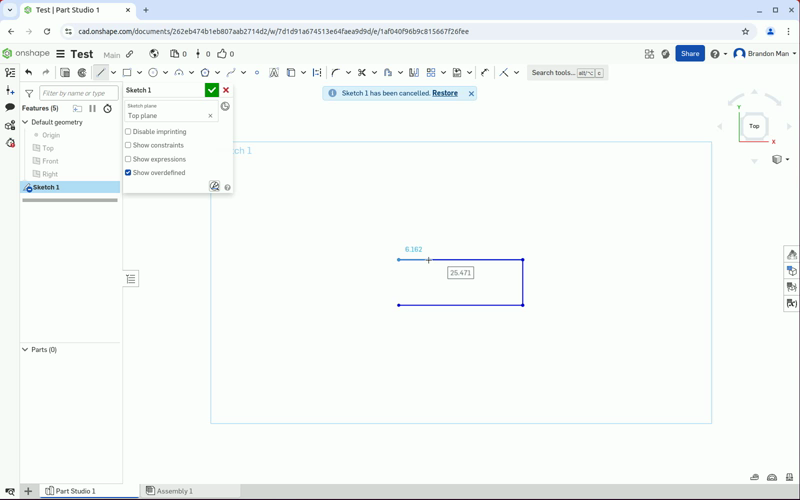
key_down(shift)
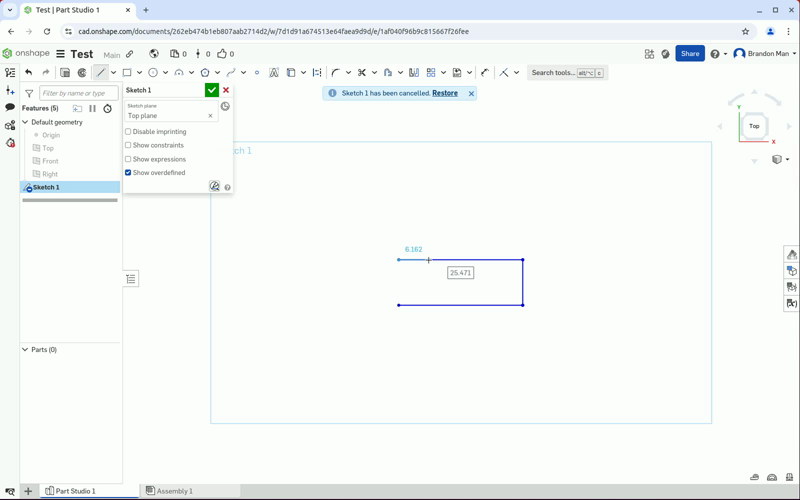
mouse_move(398, 305)
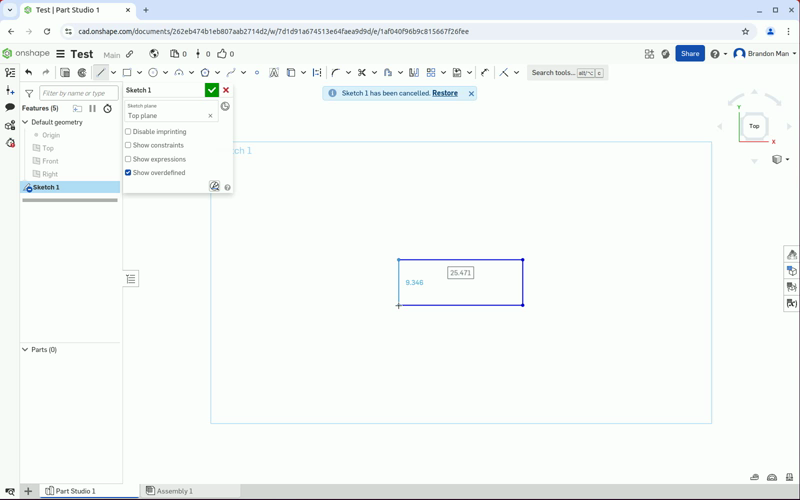
key_up(shift)
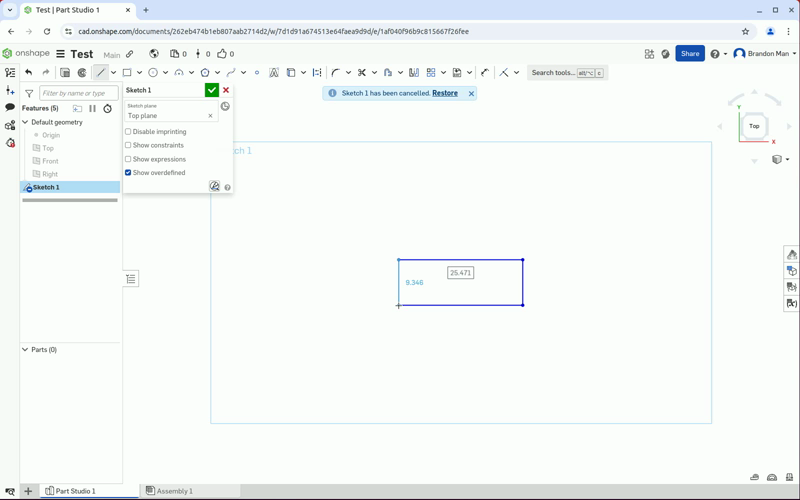
click(398, 305)
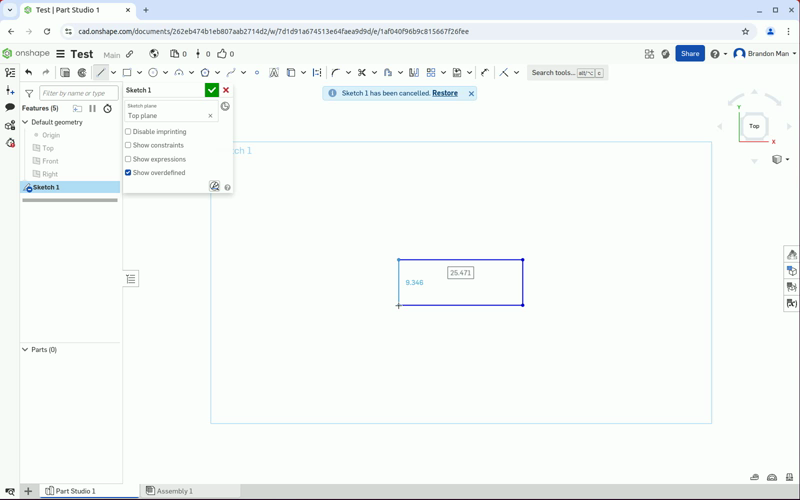
key(esc)
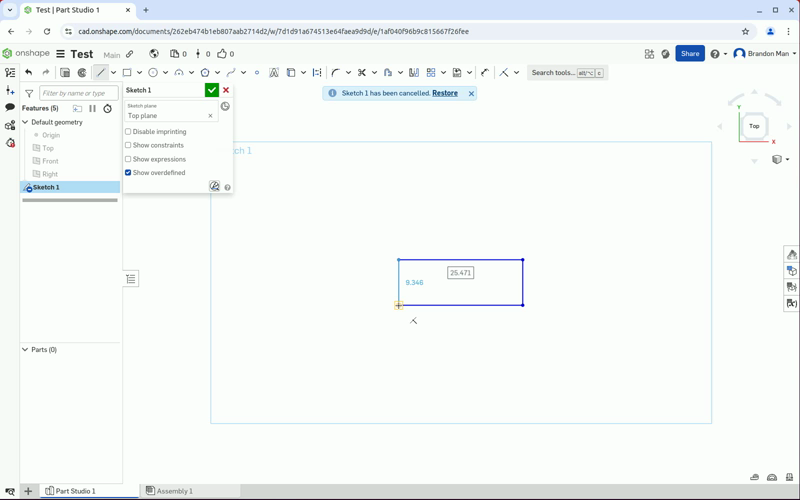
mouse_move(515, 268)
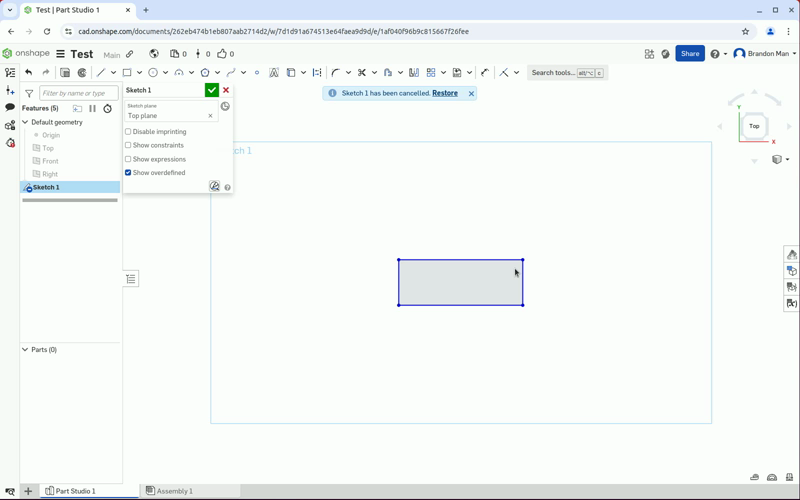
click(515, 268)
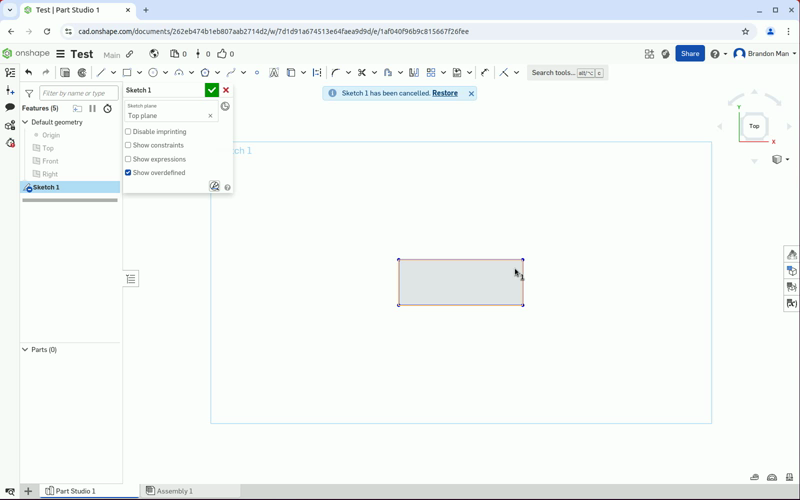
mouse_move(73, 352)
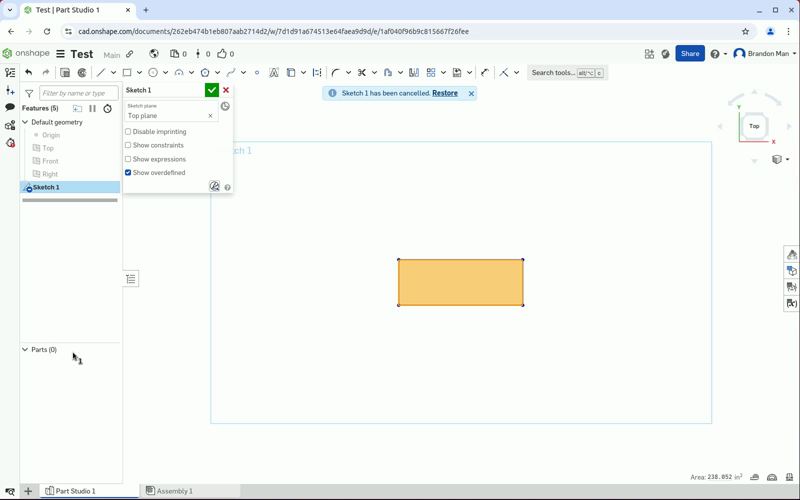
key(shift+y)
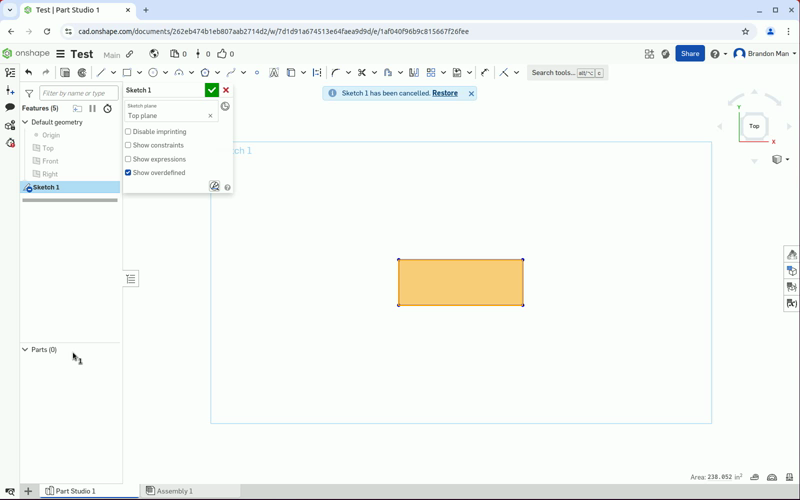
key(shift+e)
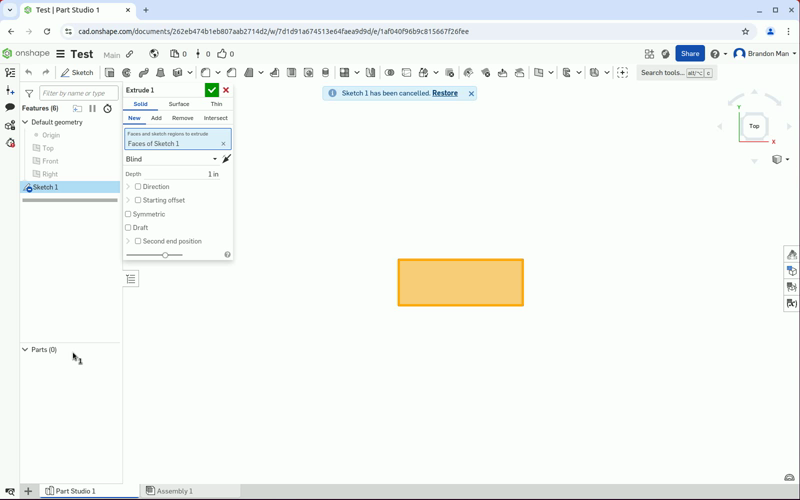
mouse_move(143, 106)
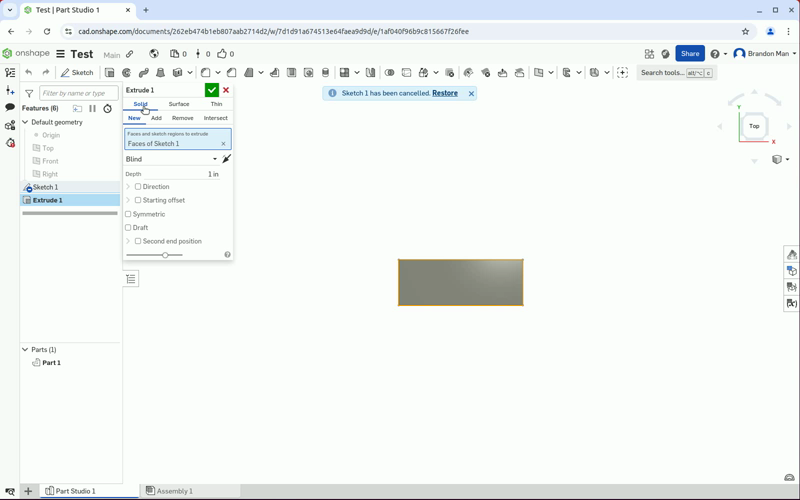
click(143, 106)
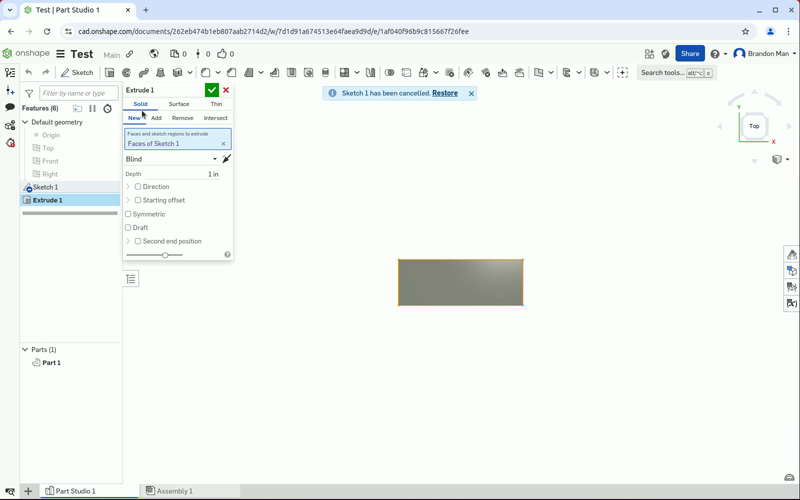
mouse_move(137, 120)
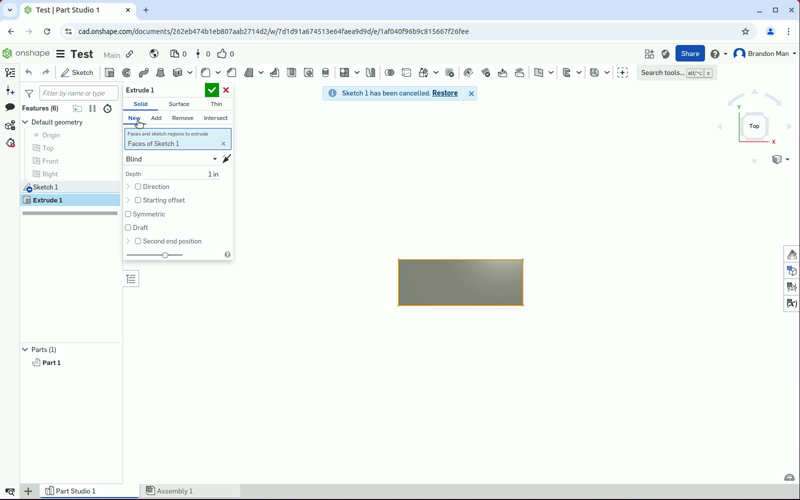
click(137, 120)
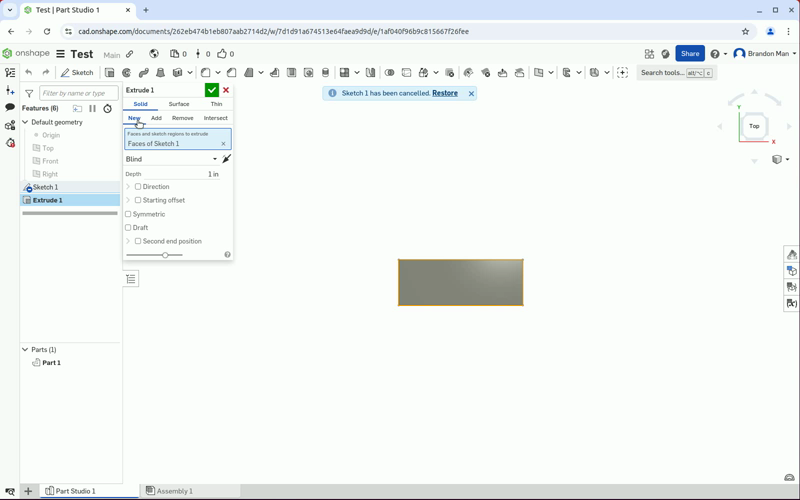
key(tab, 4)
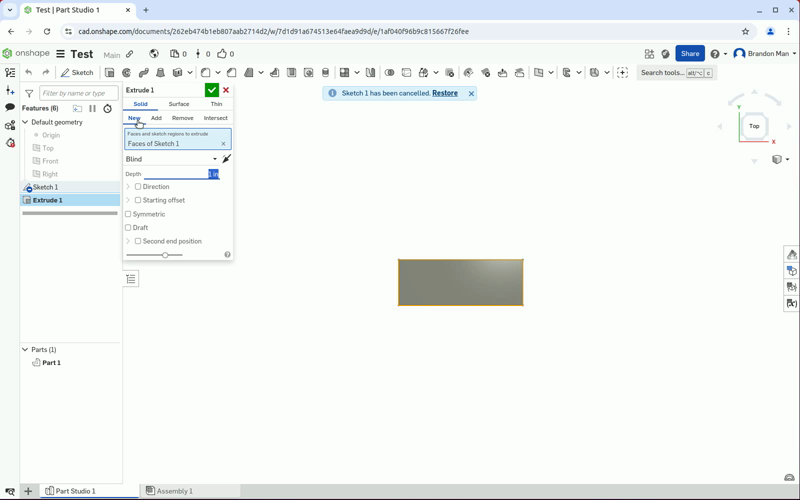
text(23.108)
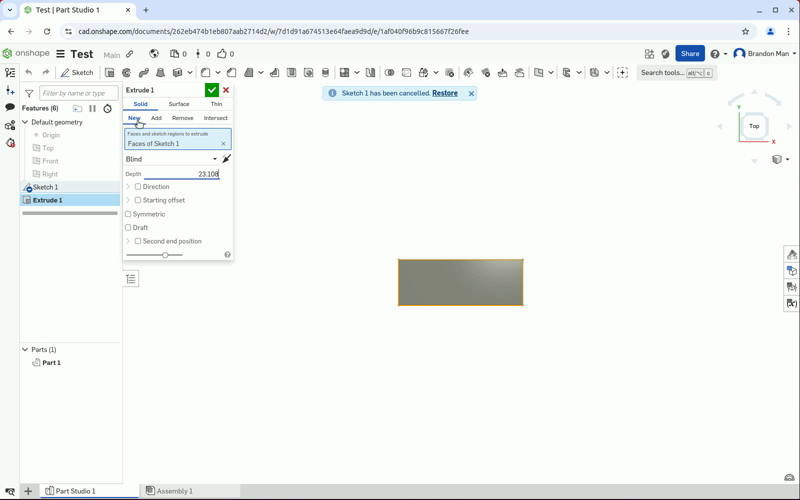
key(enter)
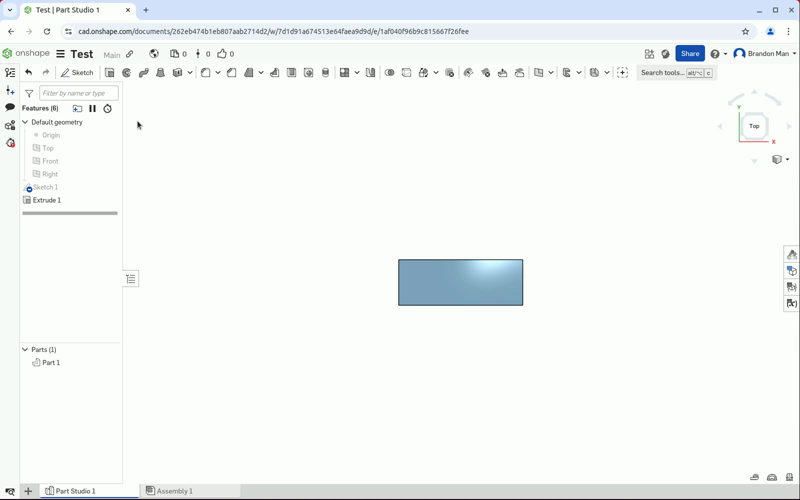
key(shift+h)
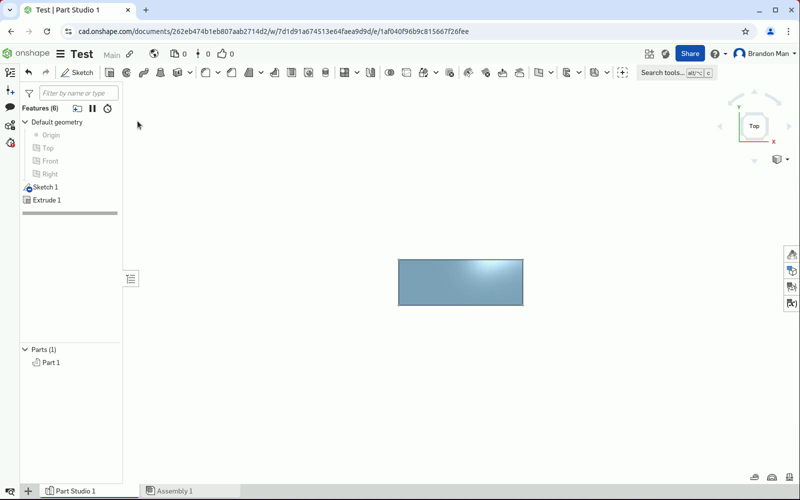
key(shift+h)
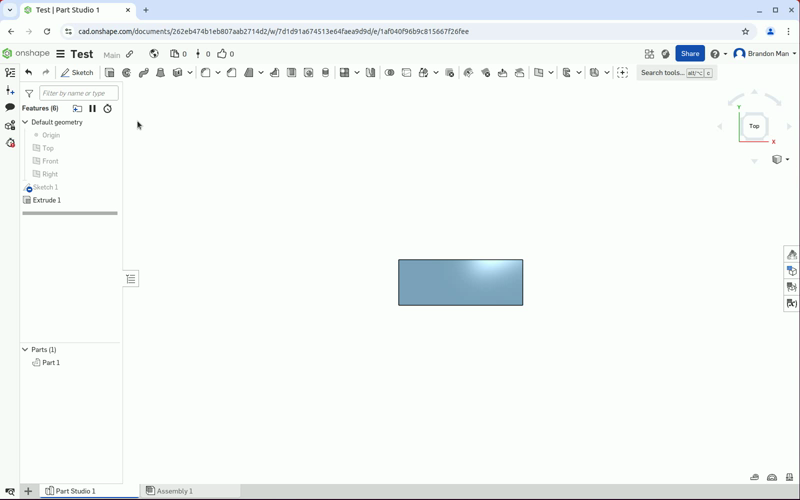
mouse_move(73, 189)
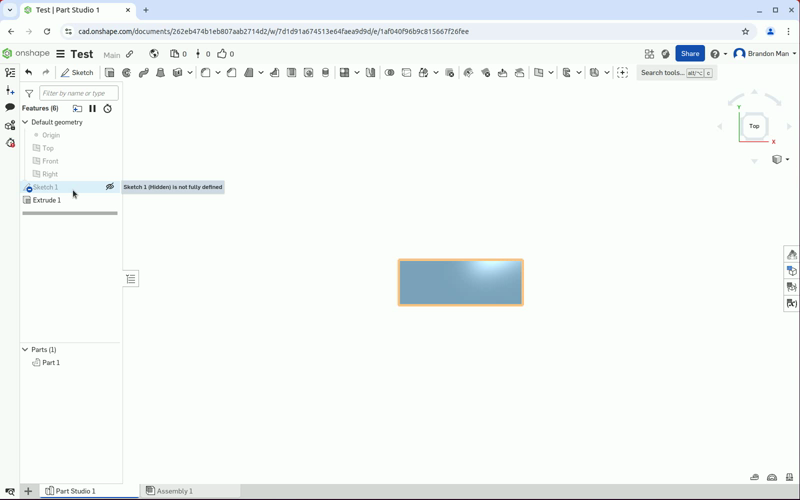
click(73, 189)
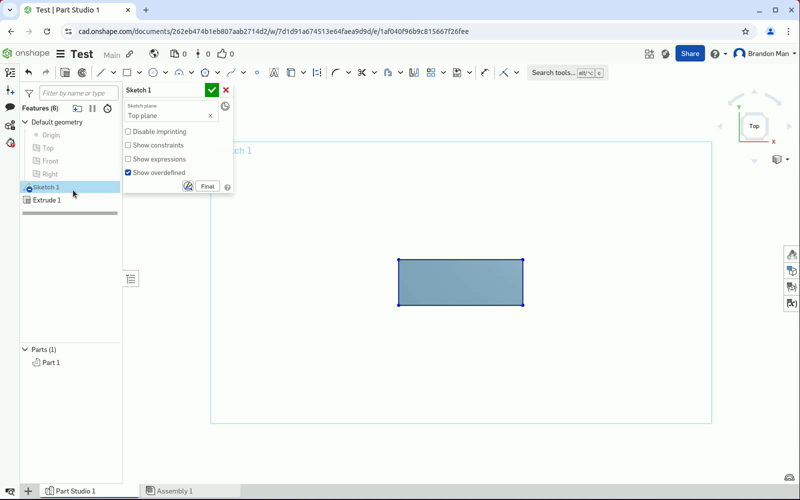
mouse_move(229, 92)
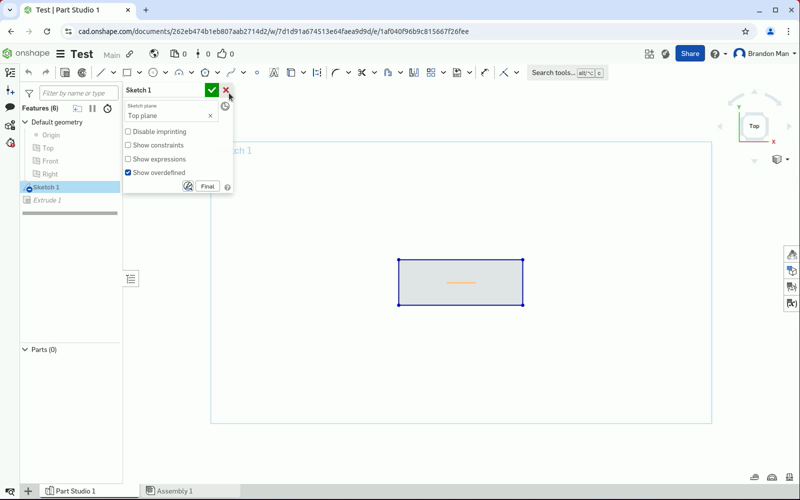
click(229, 92)
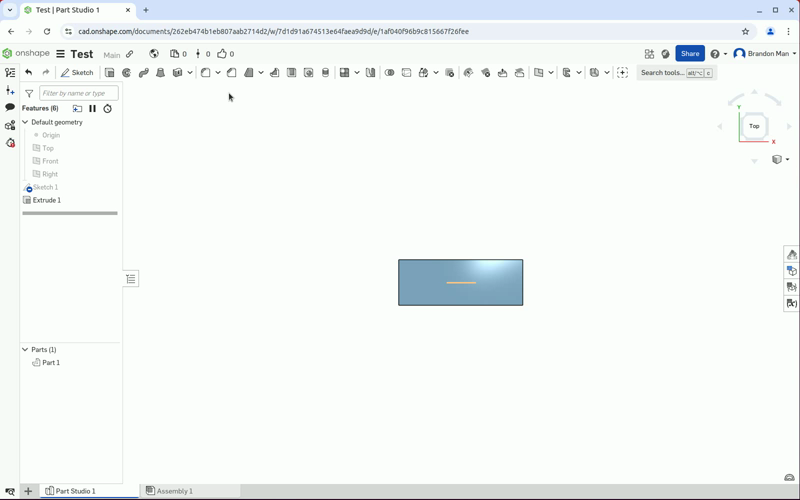
mouse_move(541, 75)
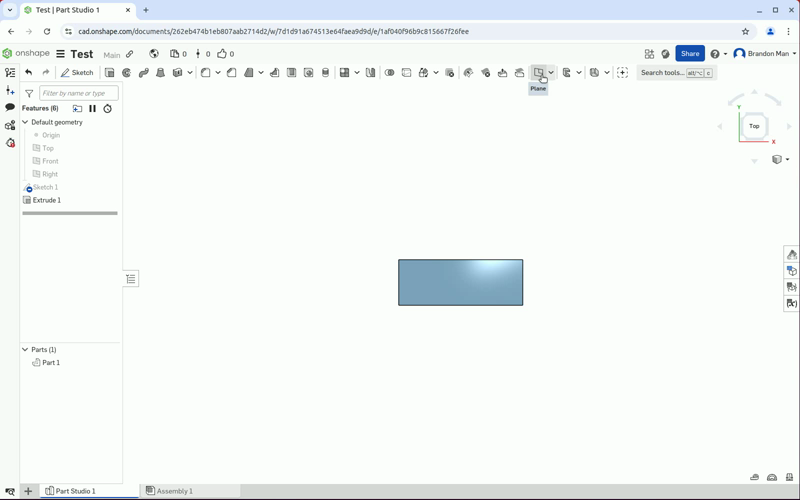
click(541, 75)
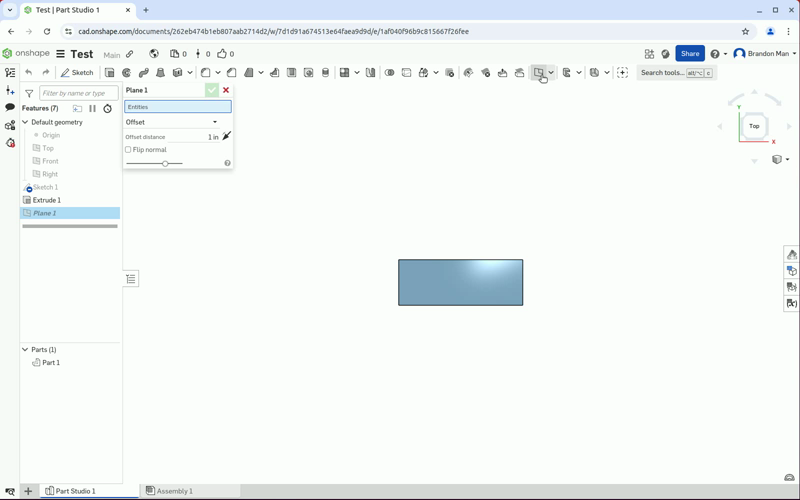
mouse_move(73, 150)
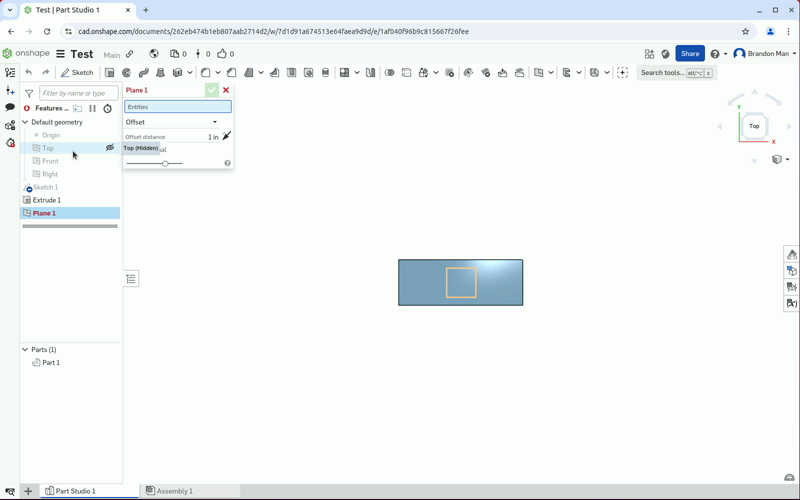
click(73, 150)
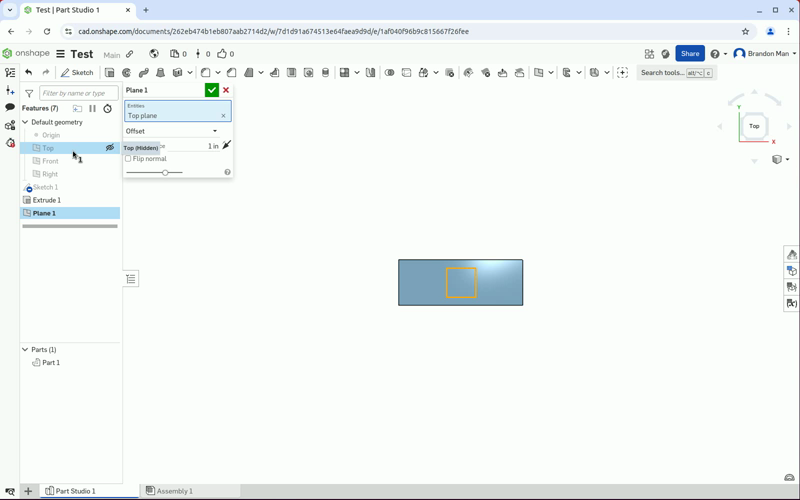
key(tab, 2)
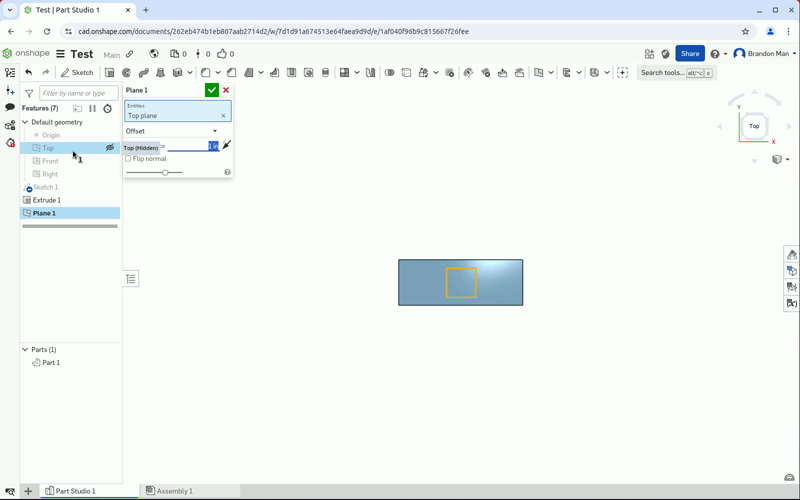
text(23.108)
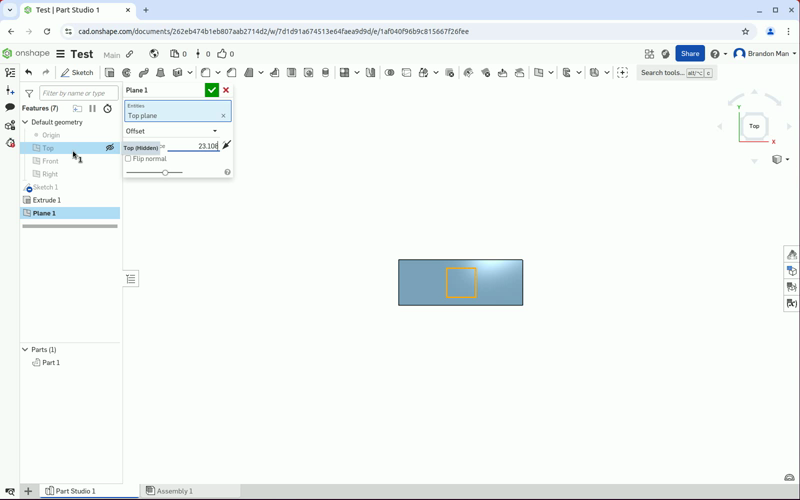
key(enter, 2)
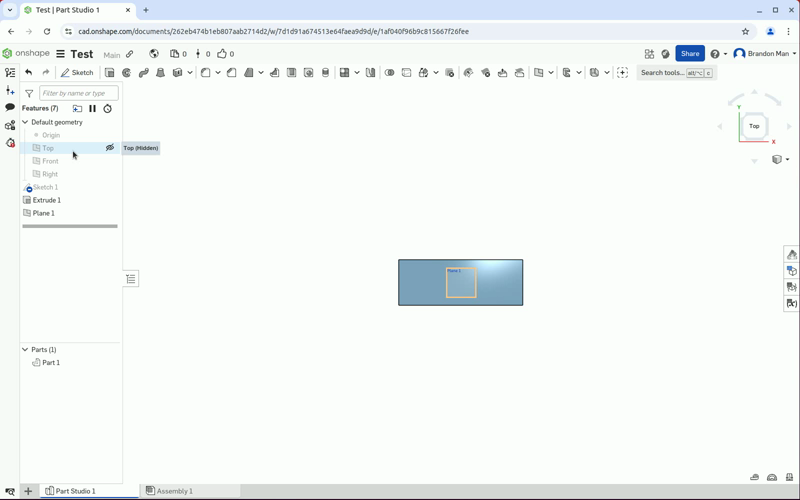
key(shift+s)
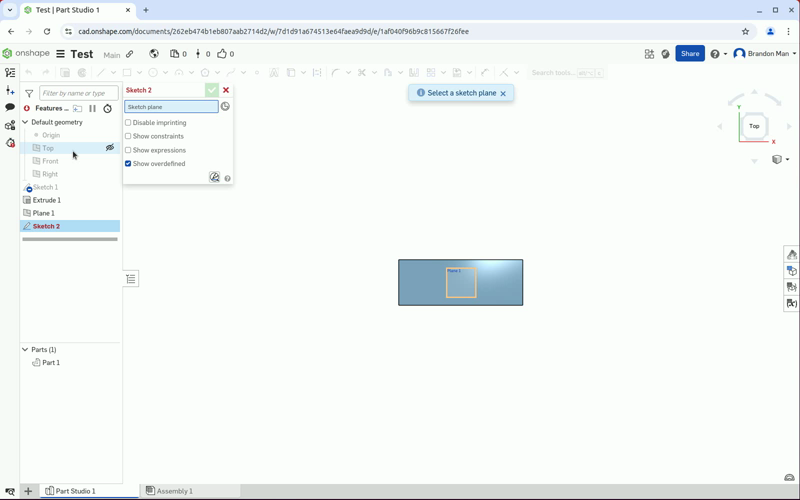
mouse_move(73, 215)
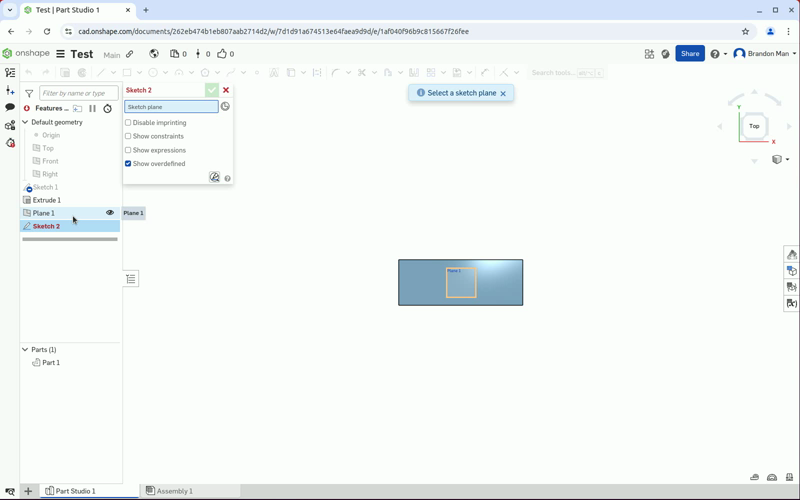
click(73, 215)
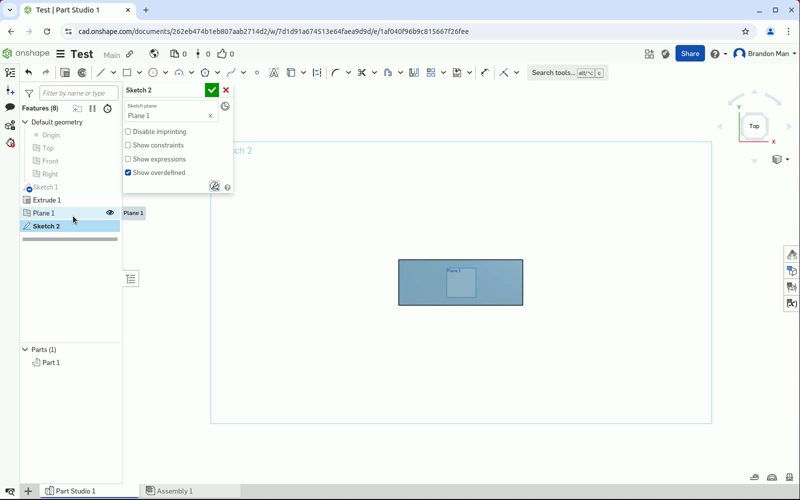
mouse_move(73, 352)
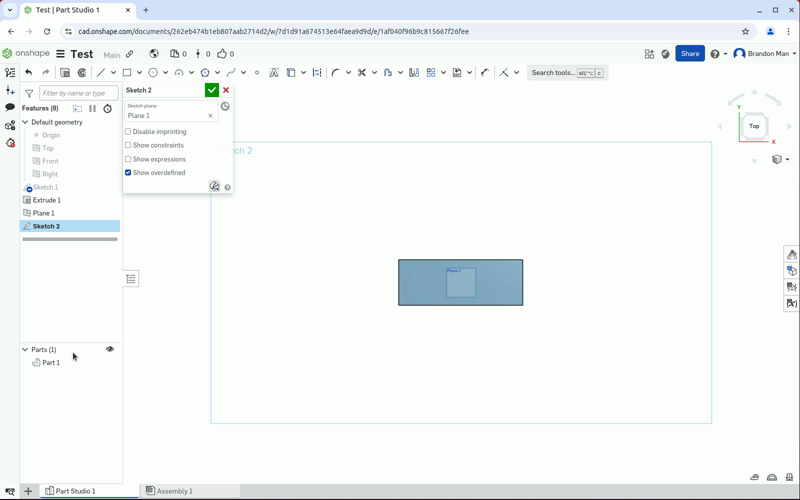
key(y)
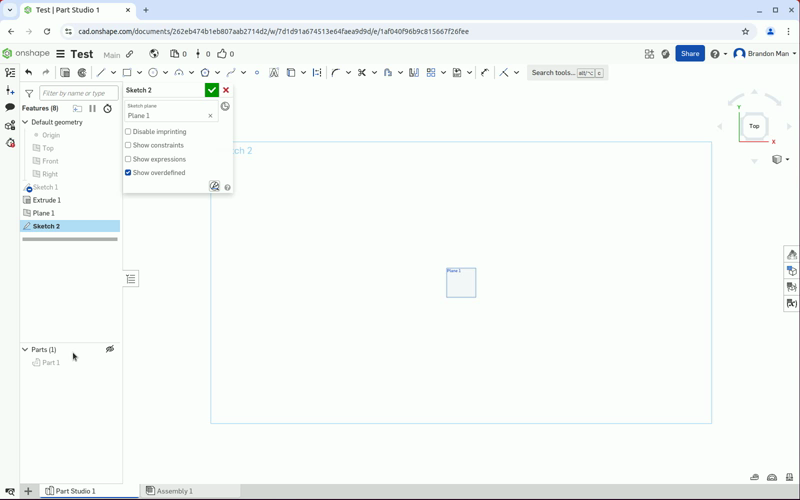
key(c)
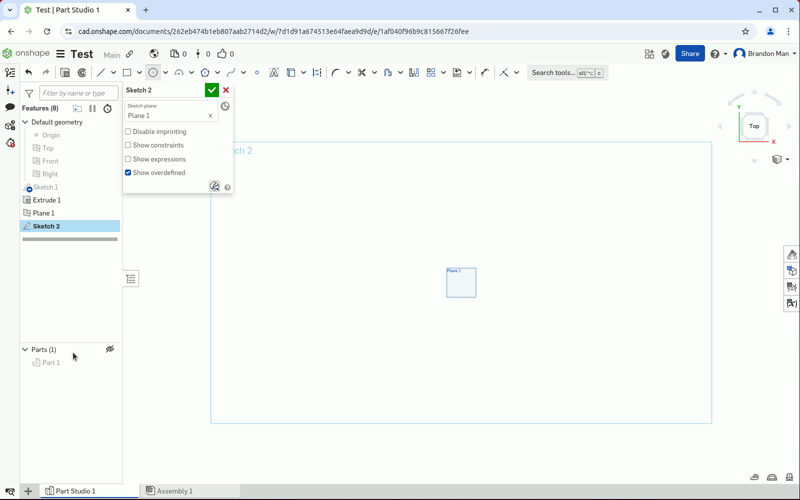
key_down(shift)
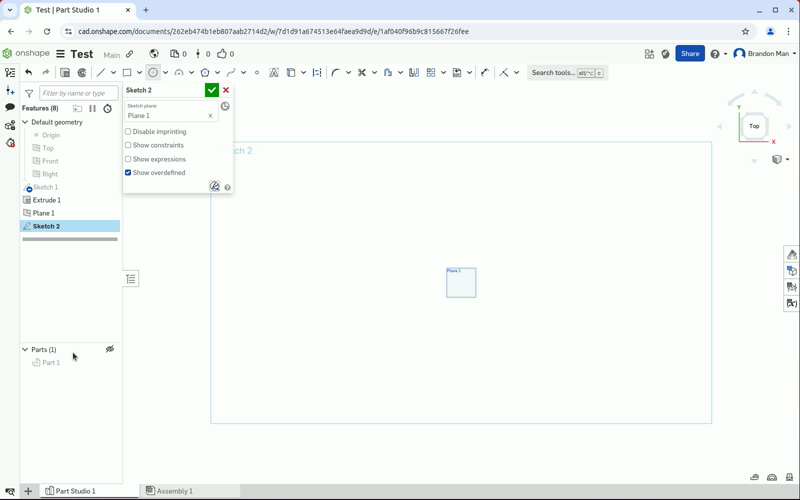
mouse_move(439, 282)
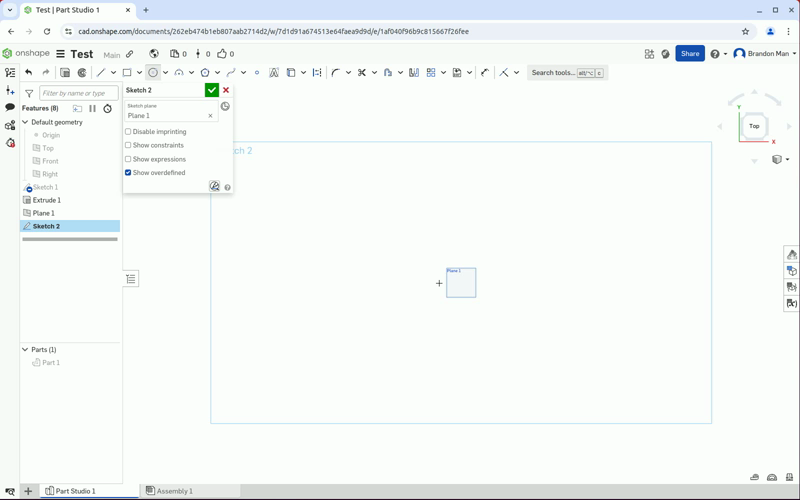
click(439, 282)
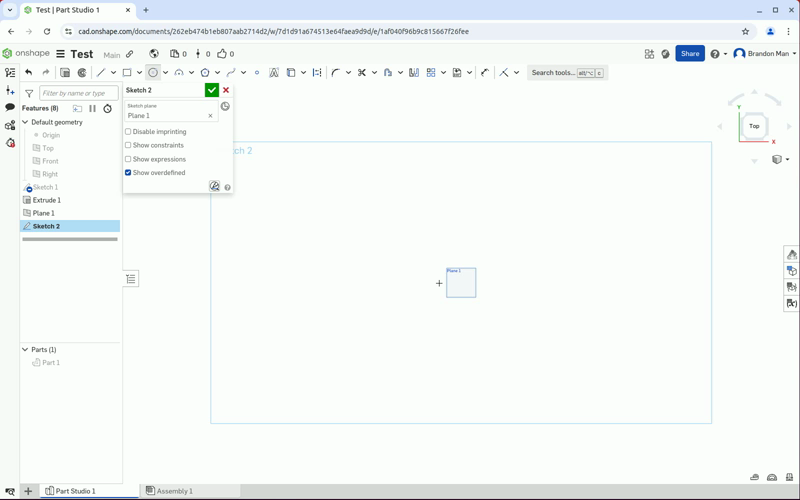
key_up(shift)
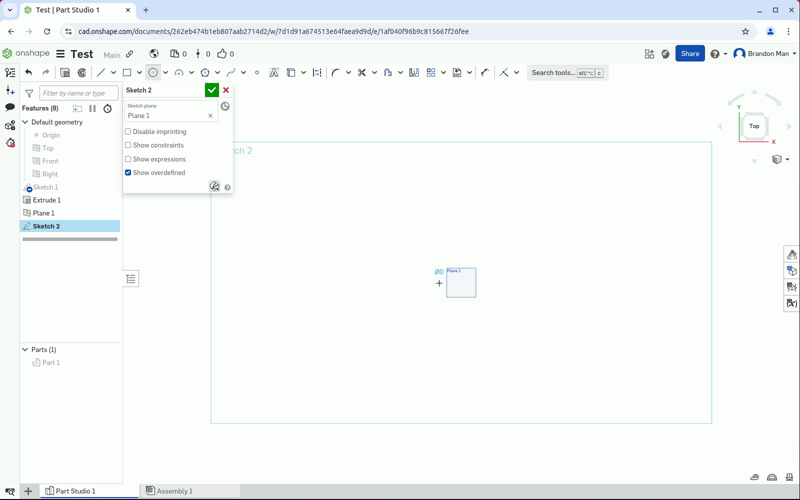
mouse_move(443, 282)
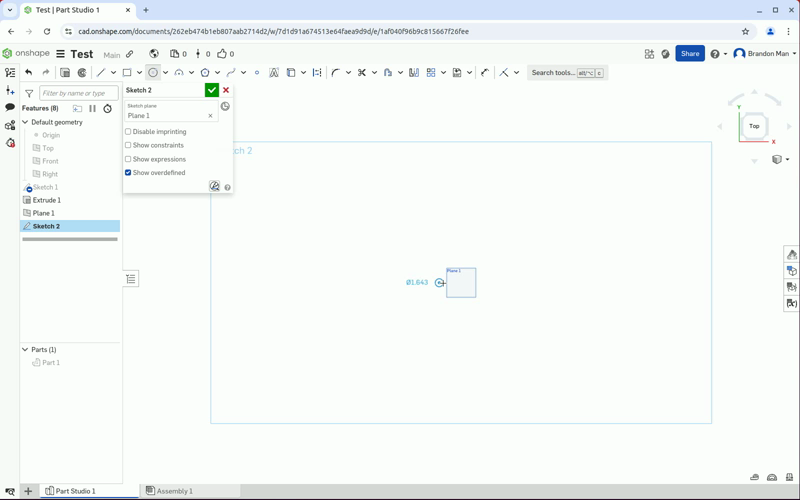
click(443, 282)
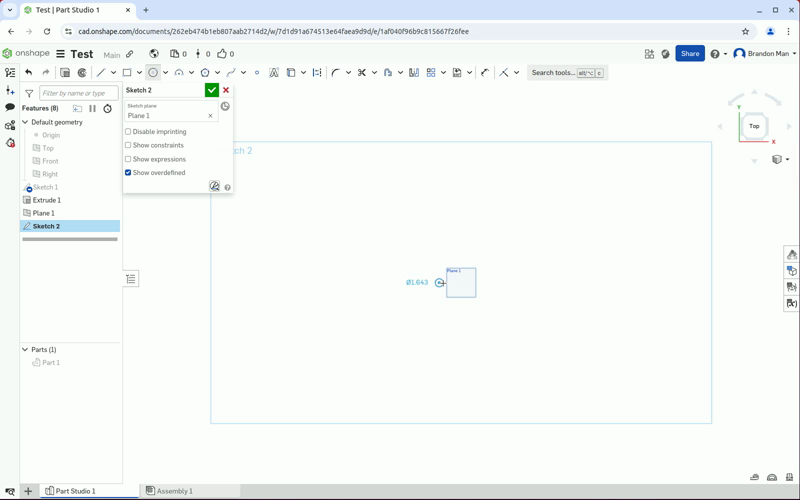
key(esc)
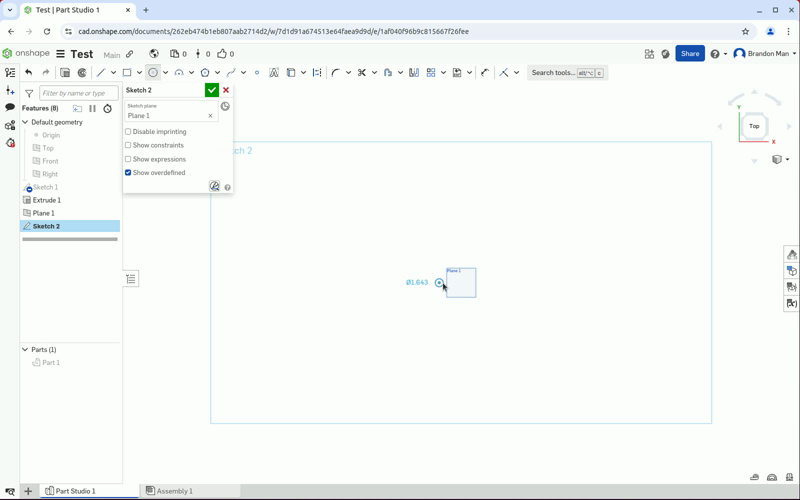
mouse_move(441, 282)
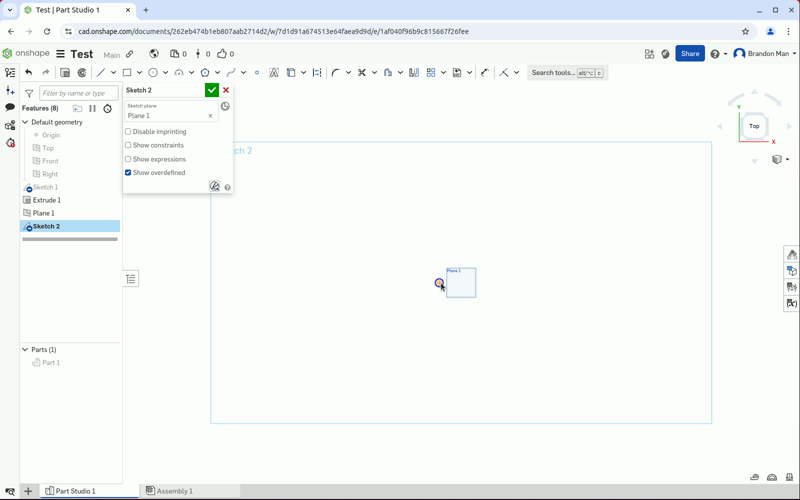
scroll(6)
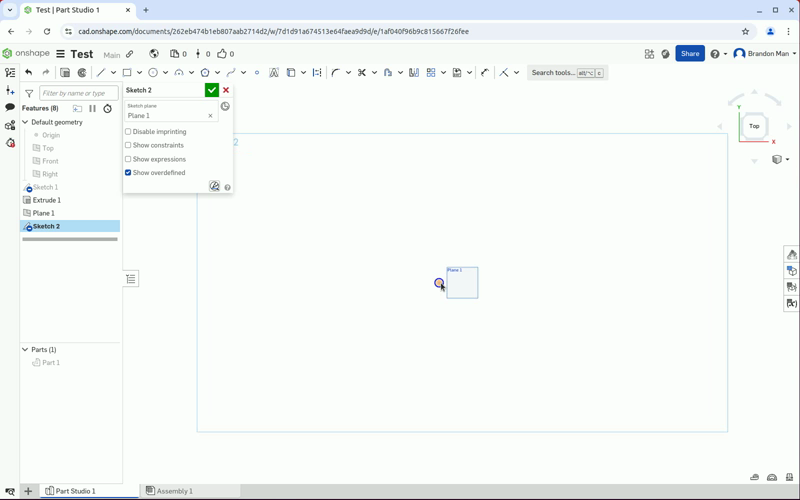
scroll(6)
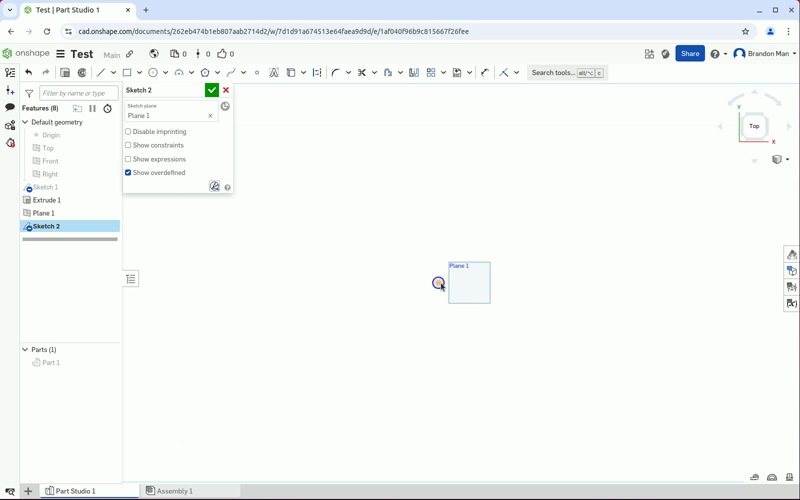
scroll(6)
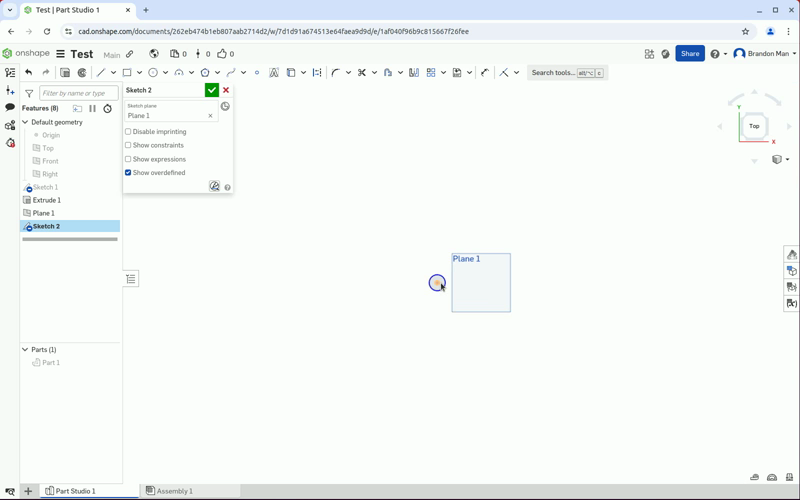
scroll(6)
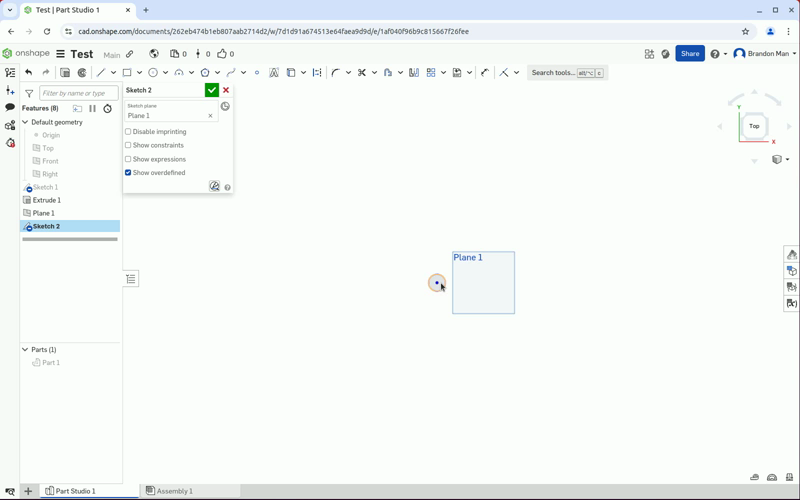
scroll(6)
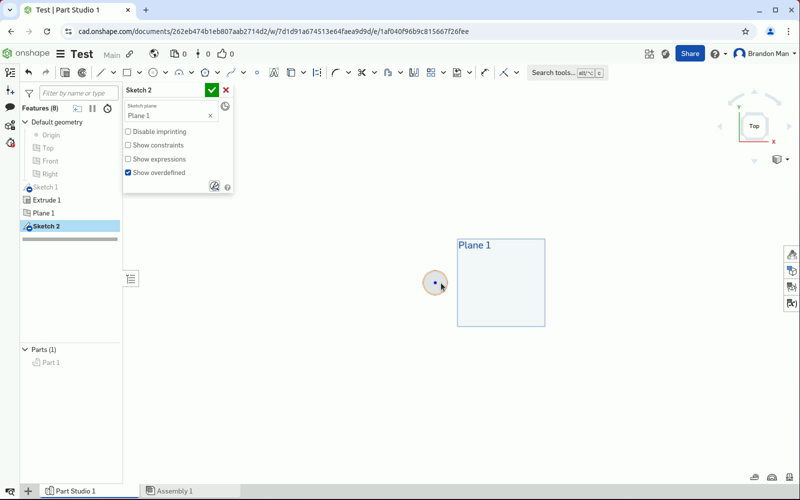
scroll(6)
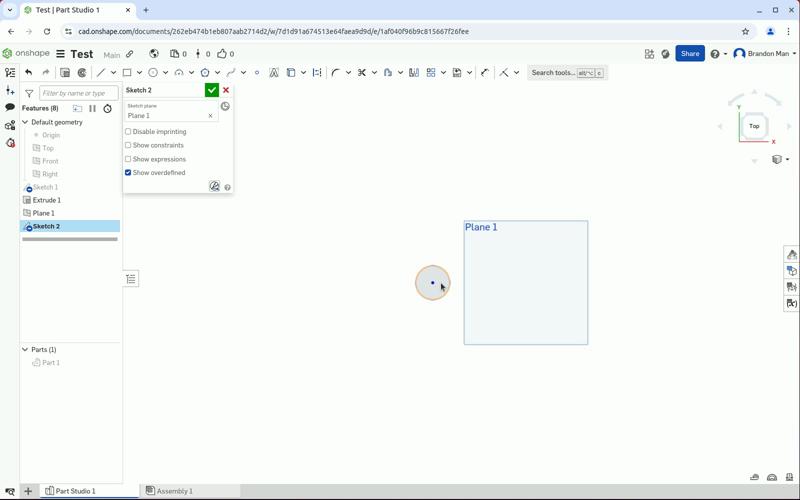
scroll(6)
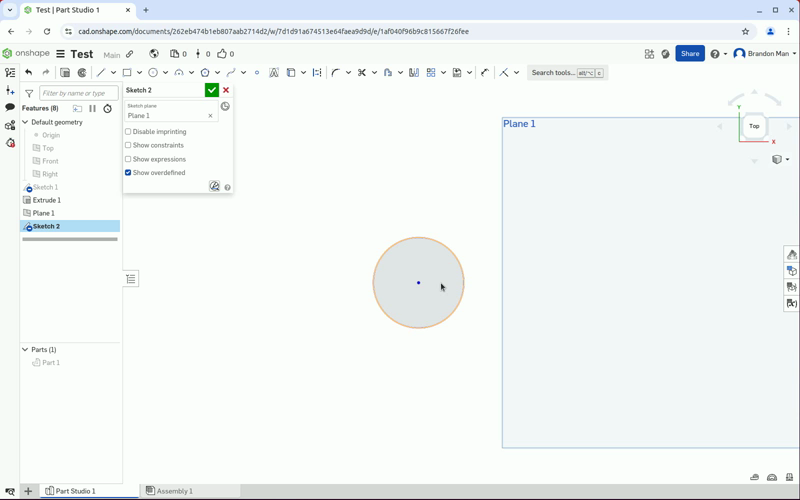
click(441, 282)
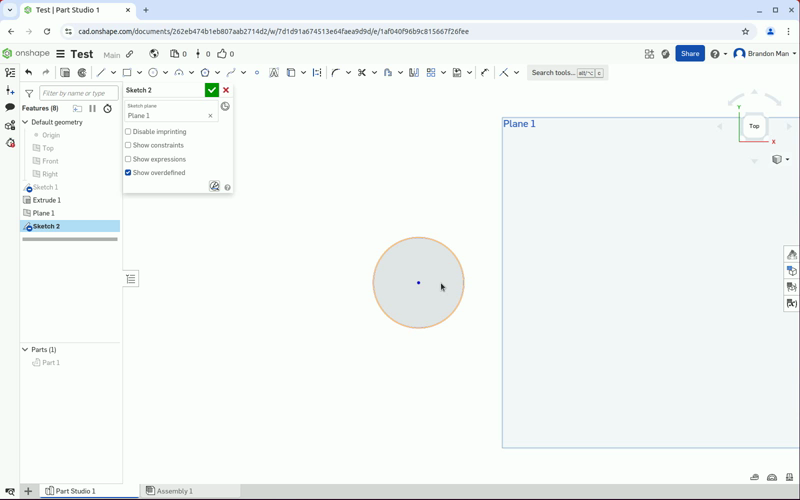
scroll(-6)
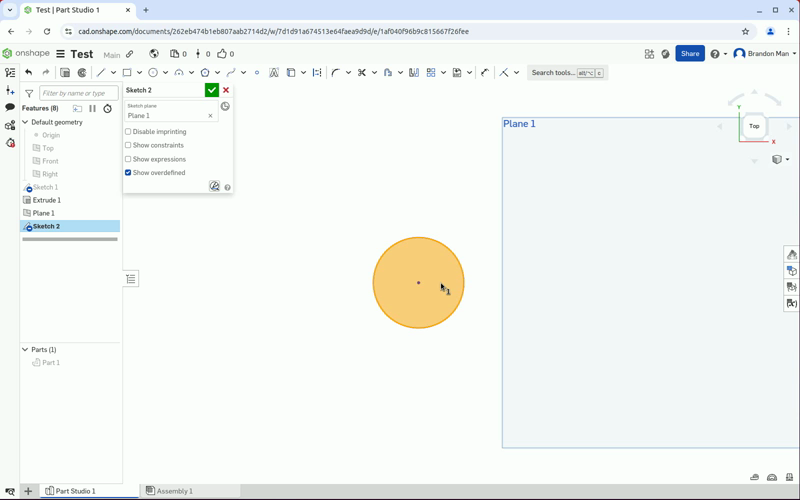
scroll(-6)
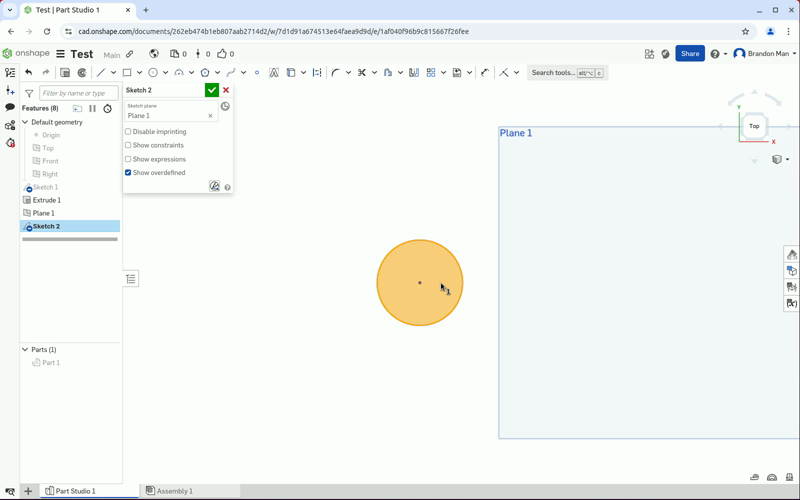
scroll(-6)
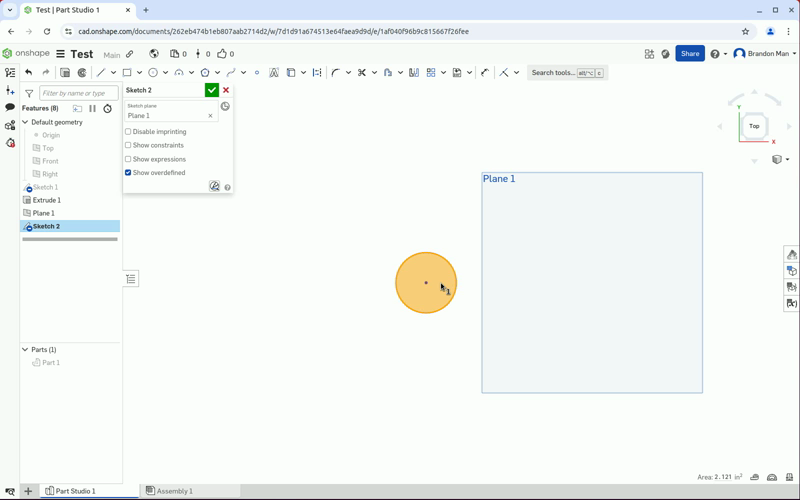
scroll(-6)
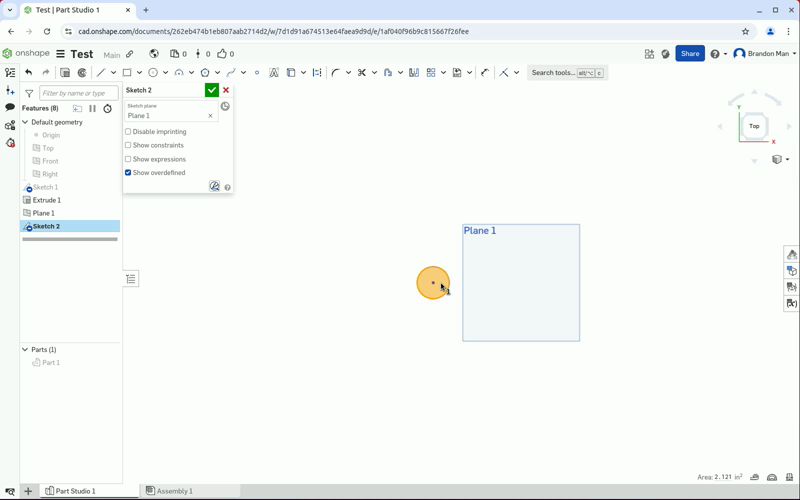
scroll(-6)
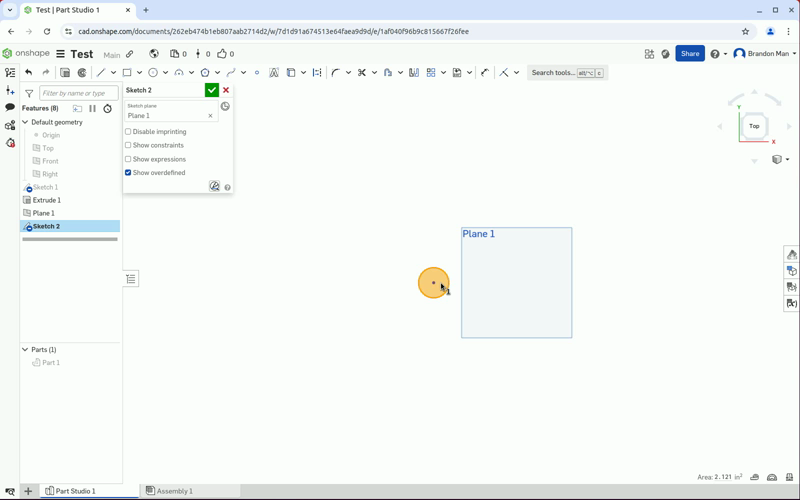
scroll(-6)
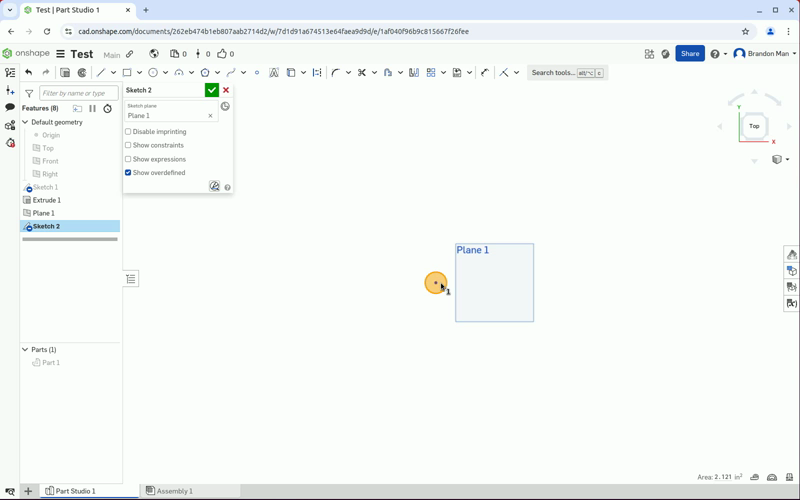
scroll(-6)
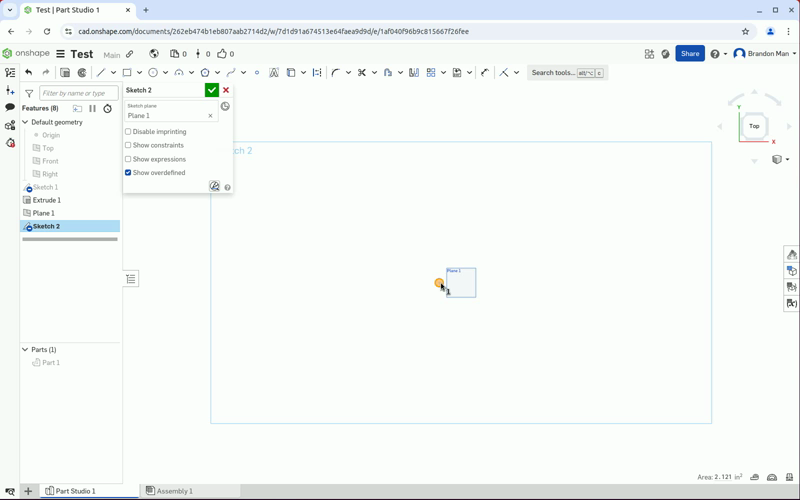
mouse_move(73, 352)
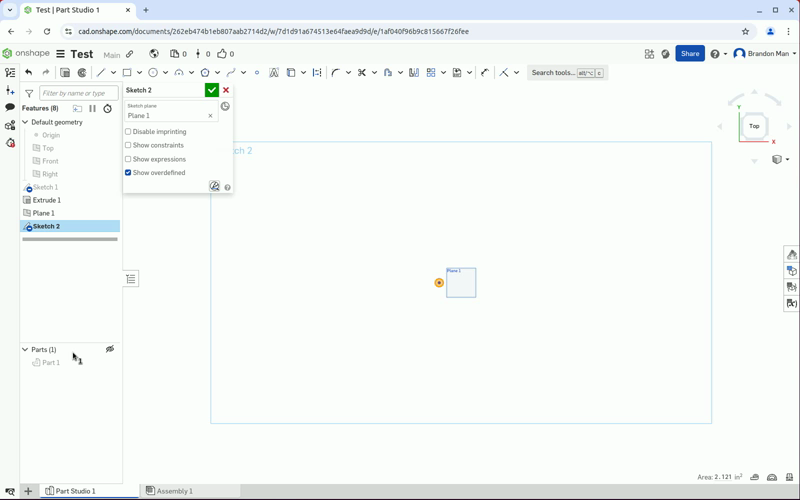
key(shift+y)
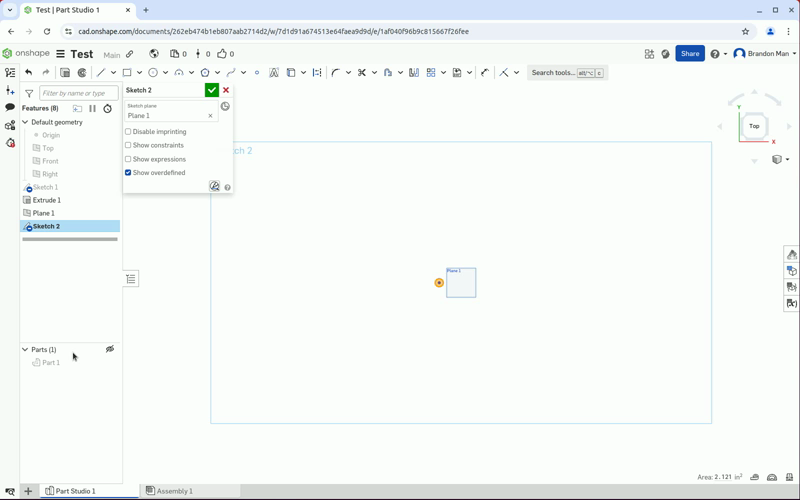
key(shift+e)
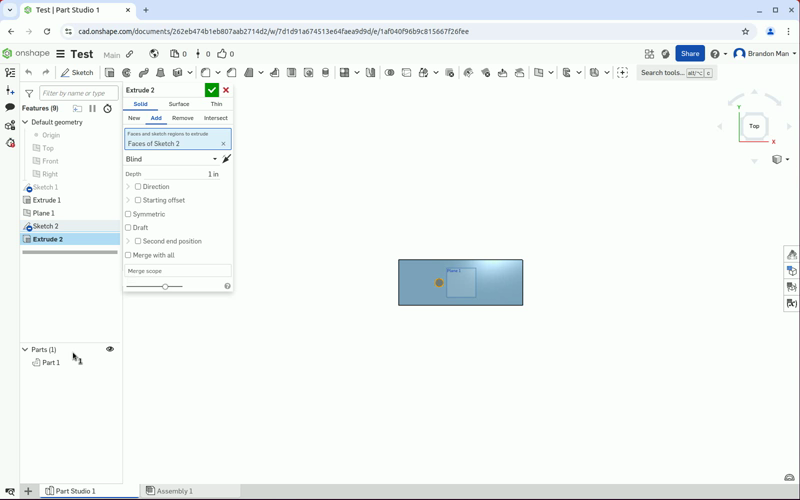
mouse_move(143, 106)
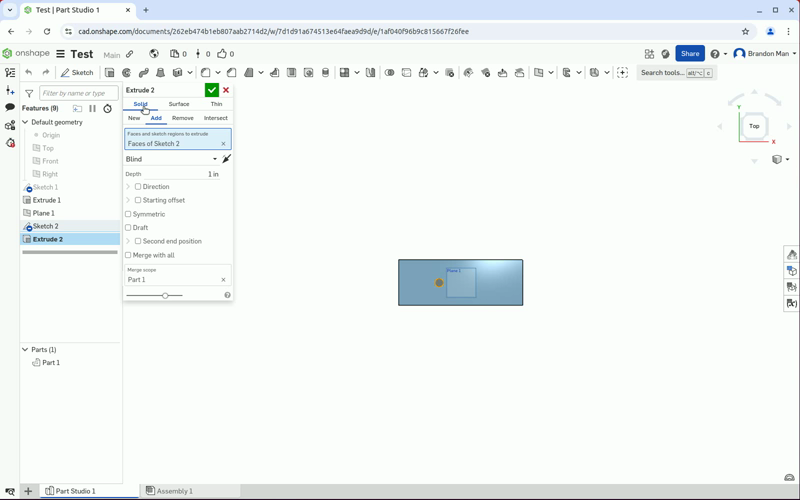
click(143, 106)
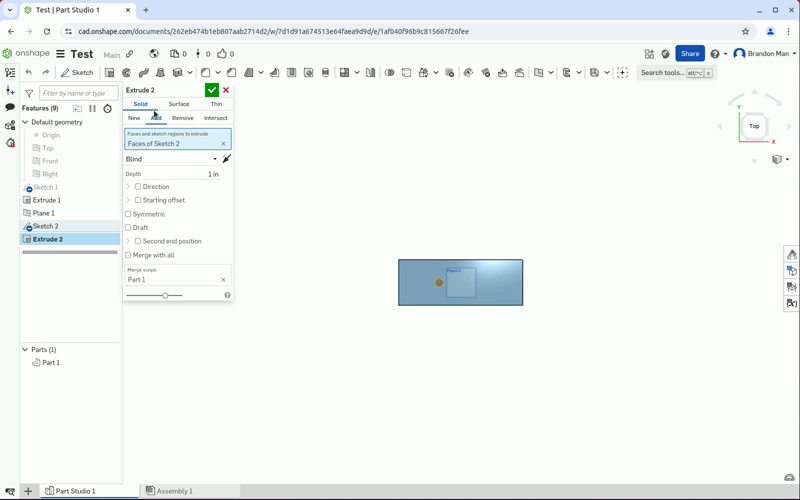
mouse_move(186, 120)
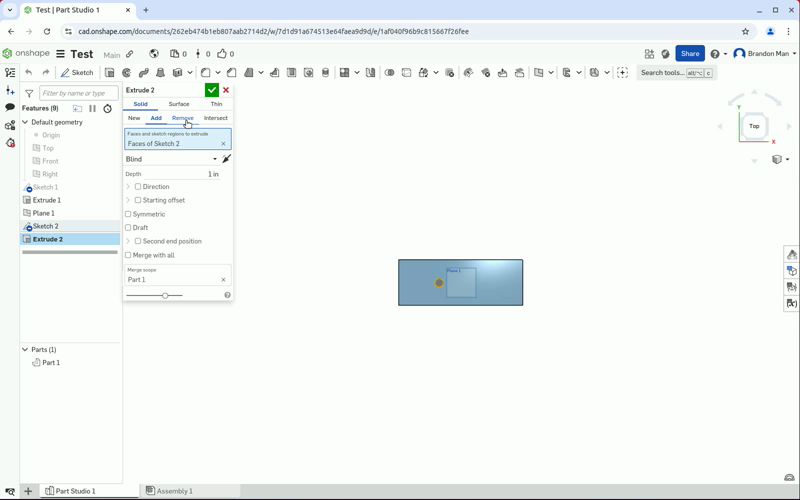
click(186, 120)
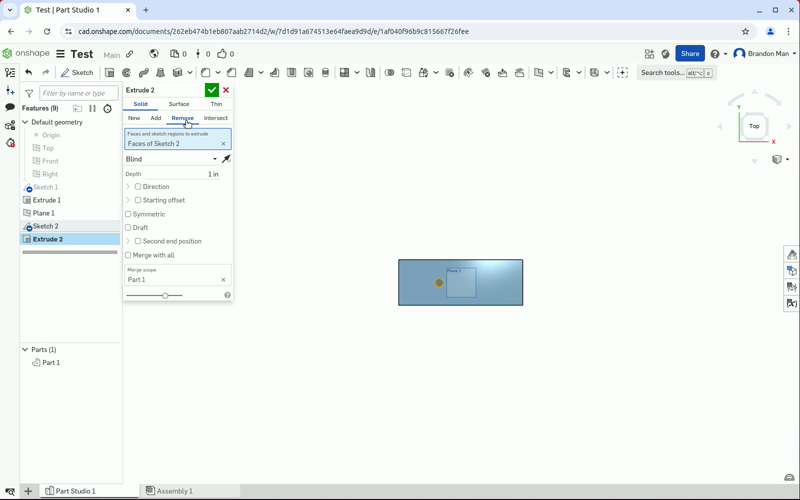
key(tab, 4)
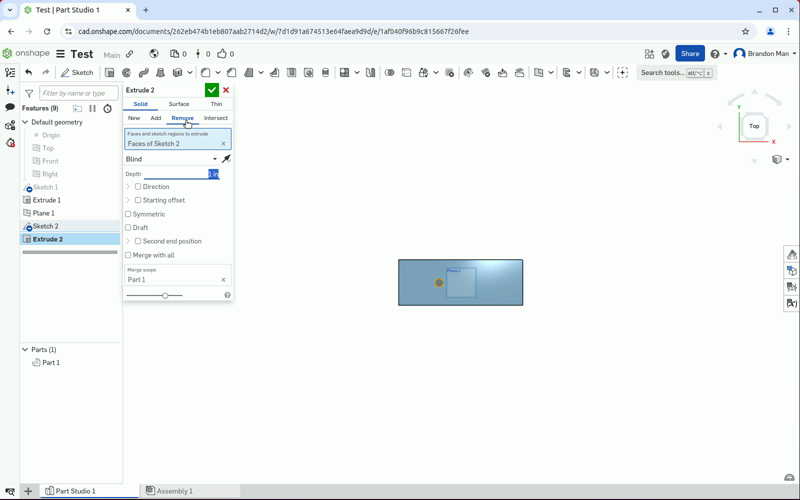
text(11.554)
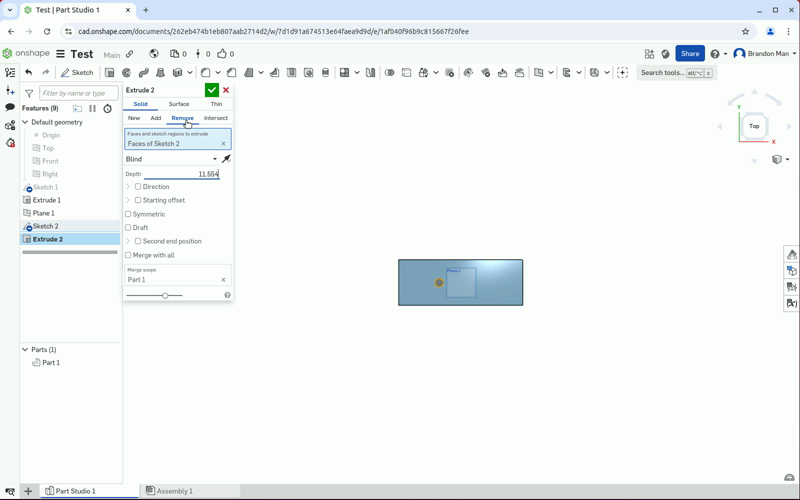
key(tab, 6)
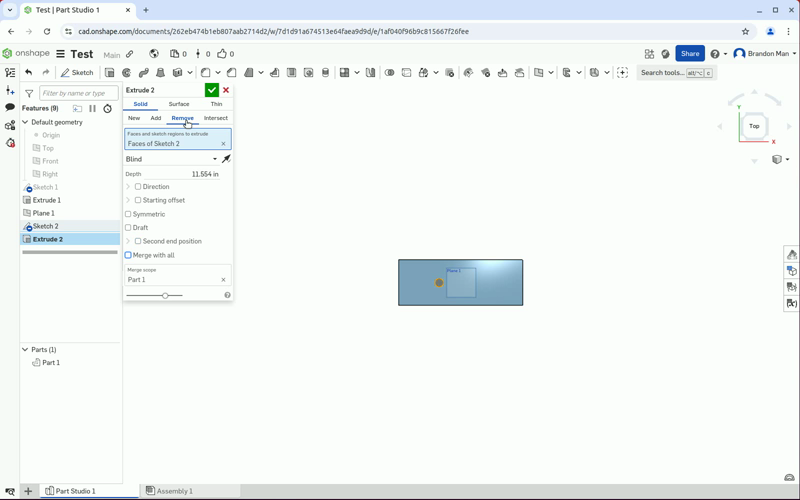
key(space)
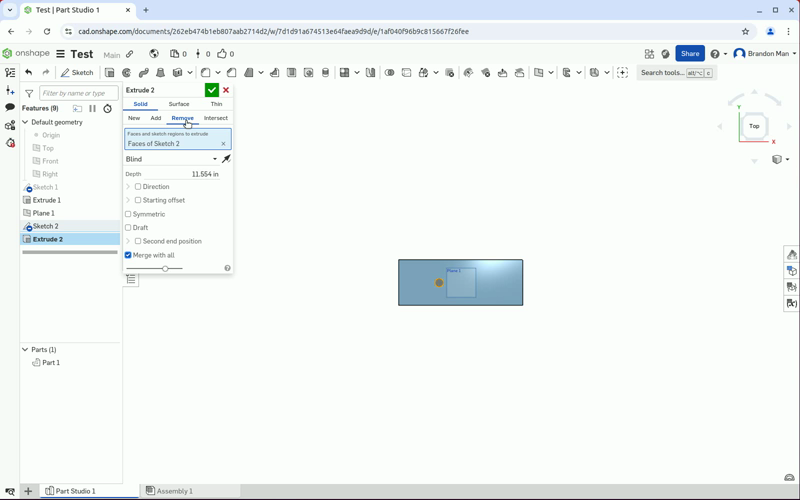
key(enter)
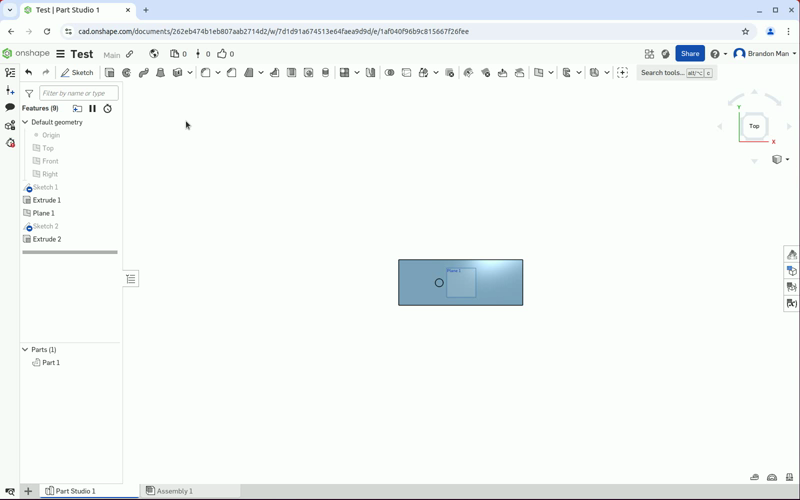
key(shift+h)
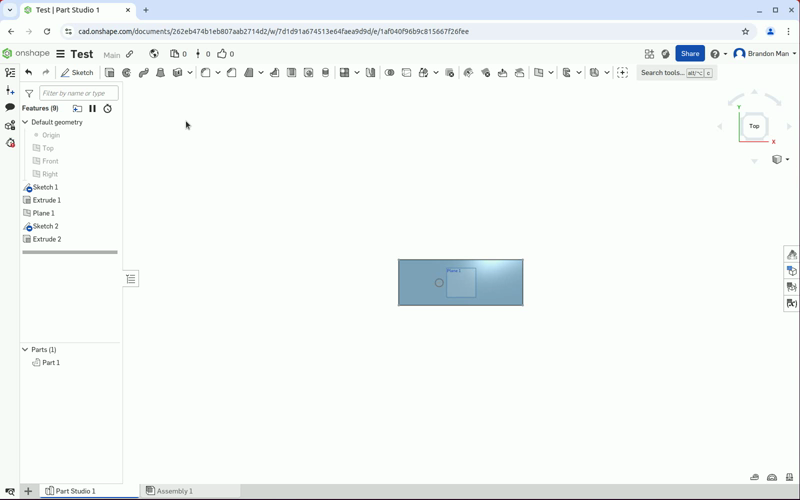
key(shift+h)
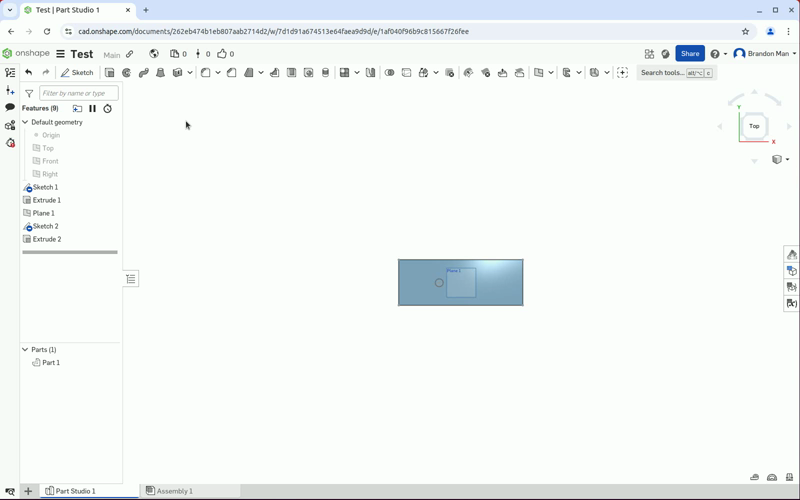
key(shift+7)
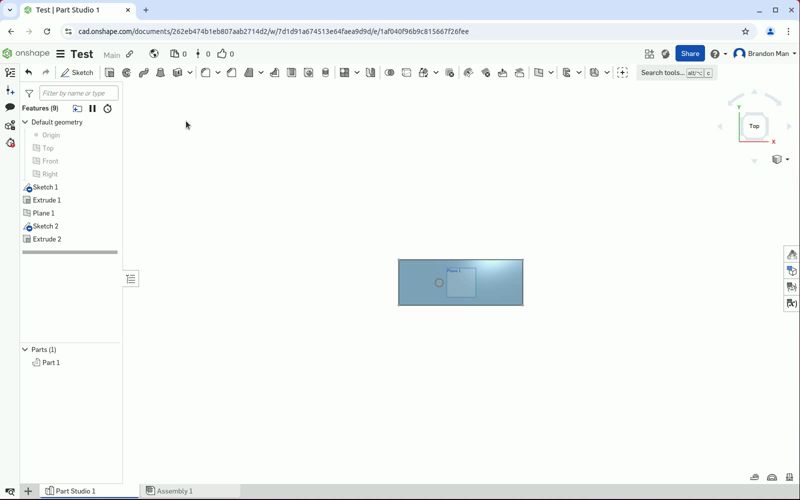
key(up, 3)
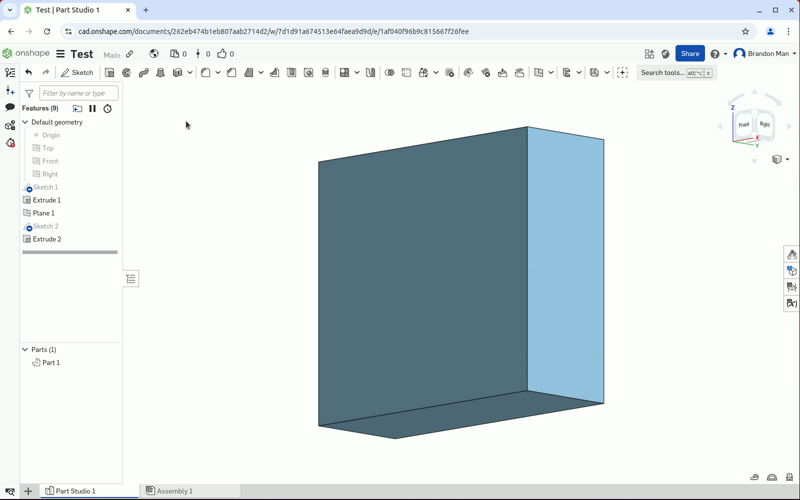
key(left, 3)
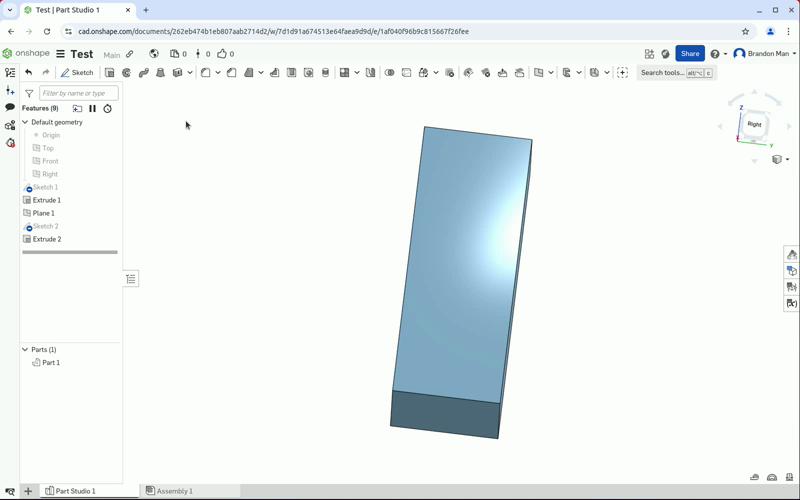
key(right, 3)
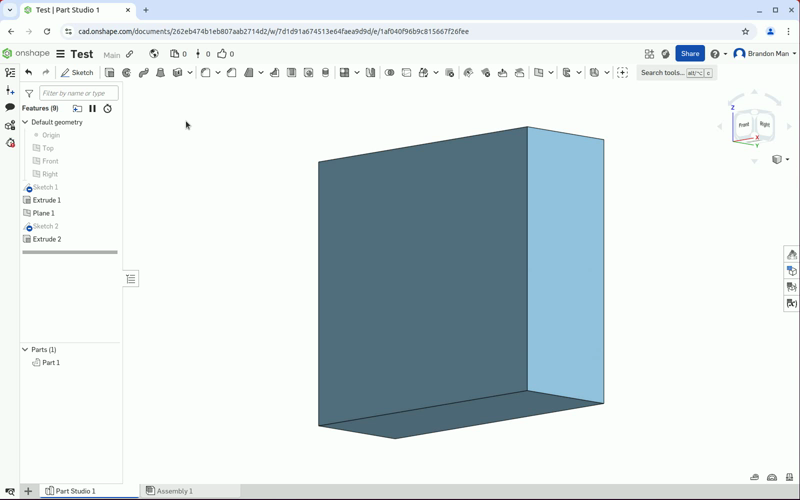
key(down, 3)
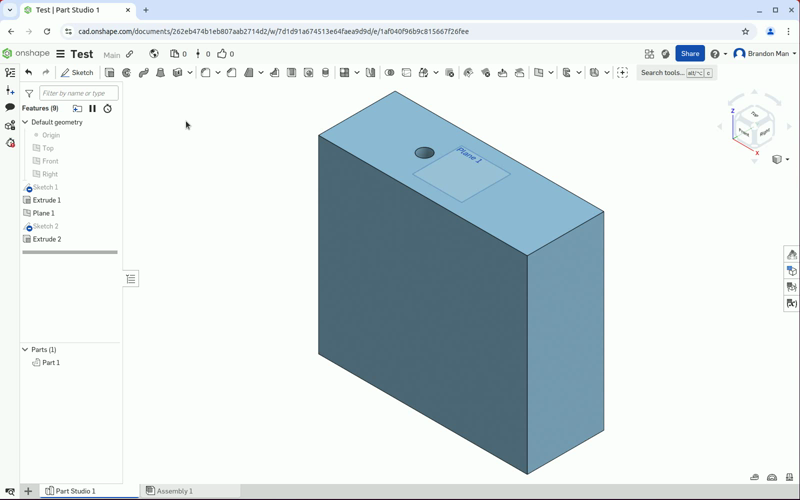
mouse_move(73, 189)
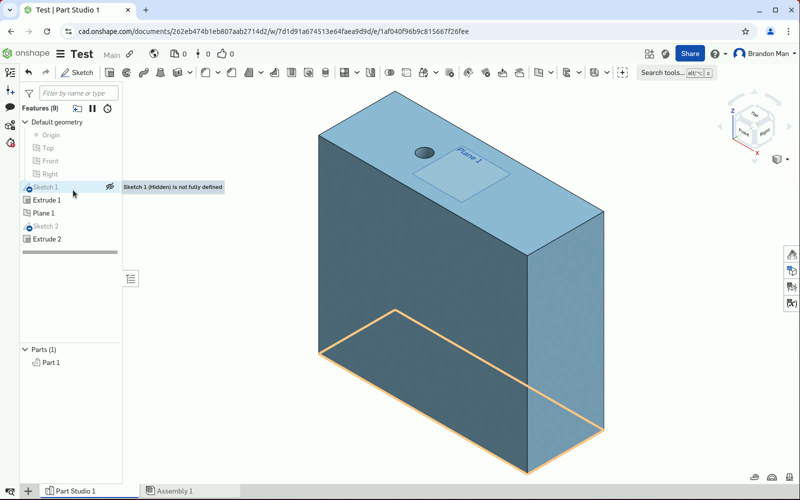
click(73, 189)